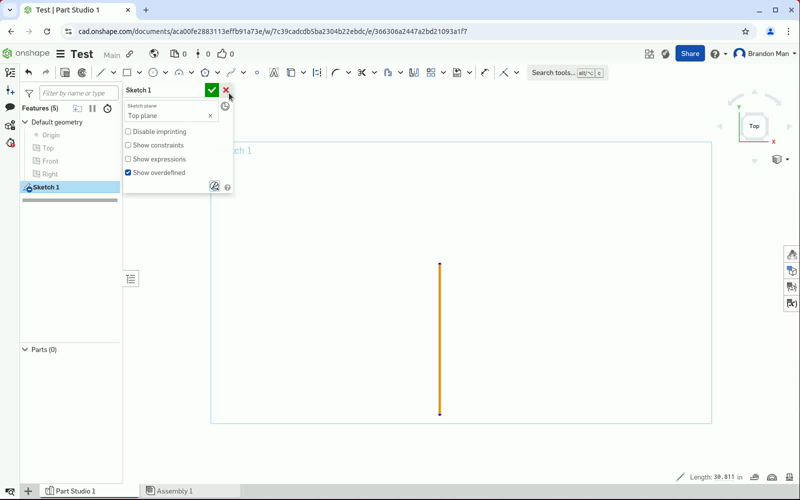
key(shift+h)
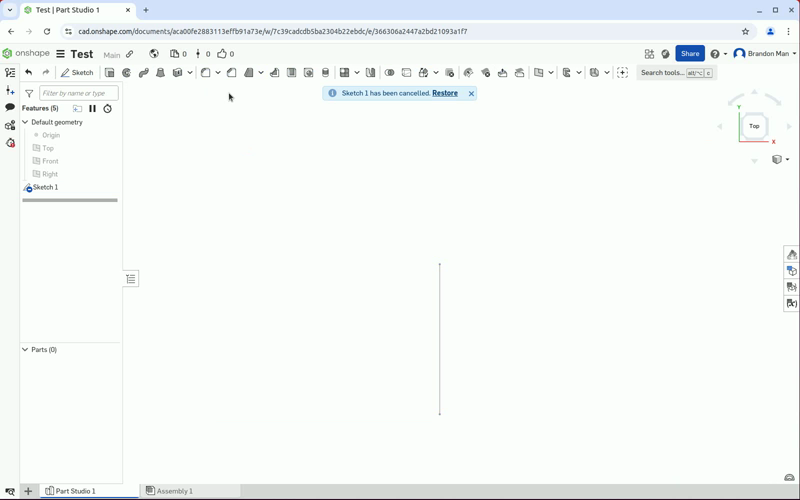
key(shift+s)
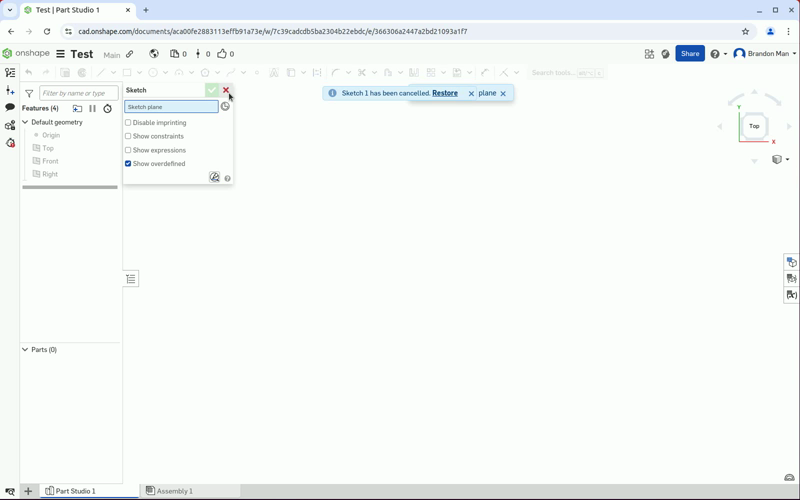
mouse_move(73, 150)
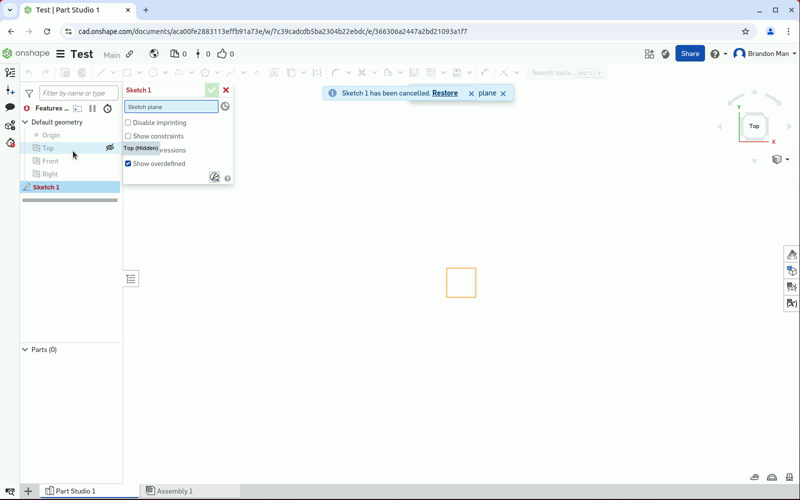
click(73, 150)
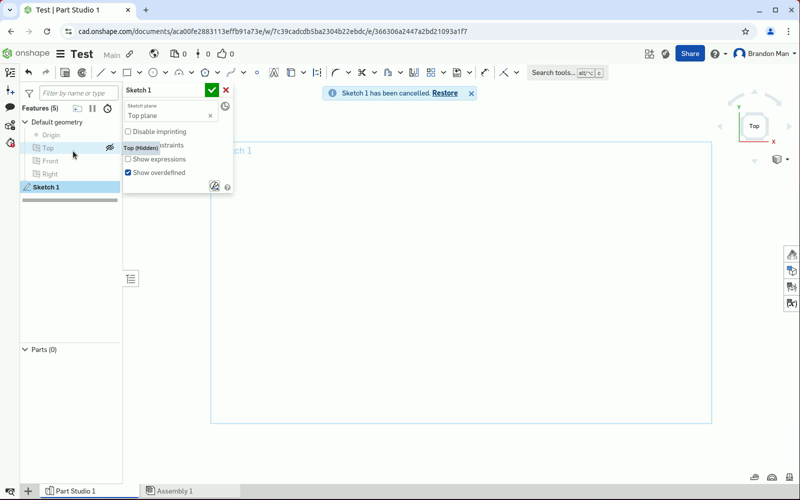
mouse_move(73, 352)
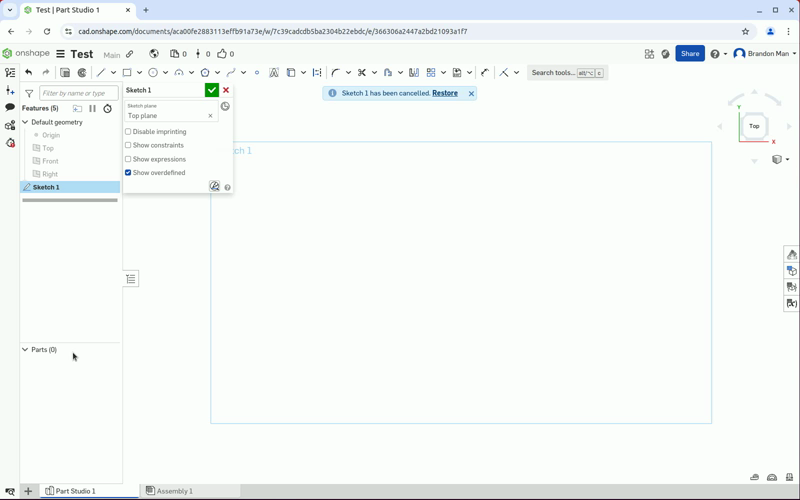
key(y)
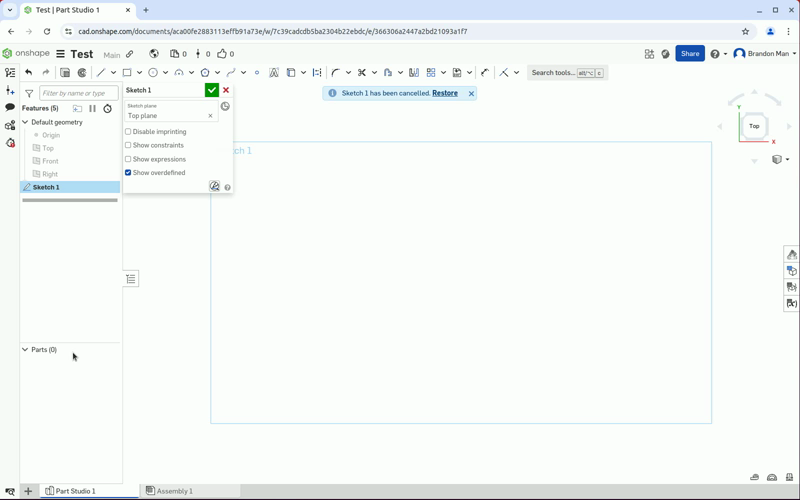
key(l)
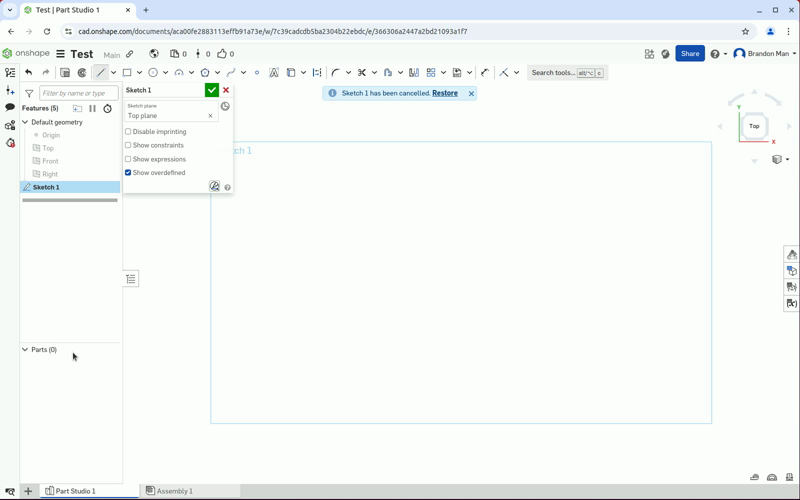
key_down(shift)
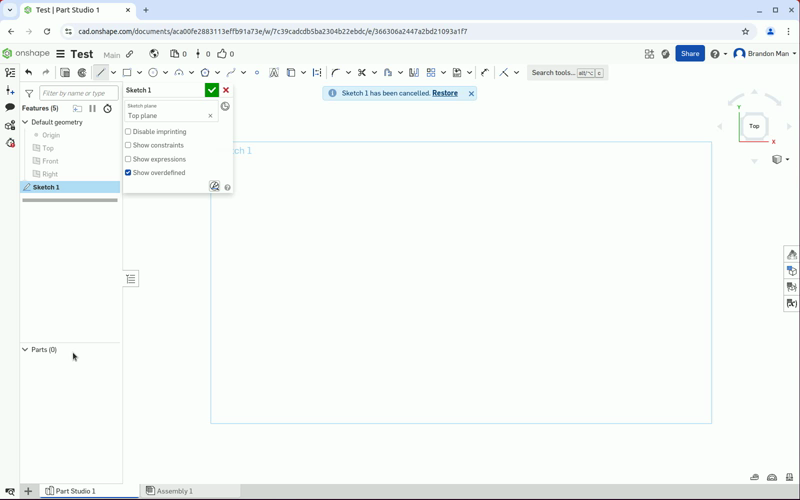
mouse_move(406, 282)
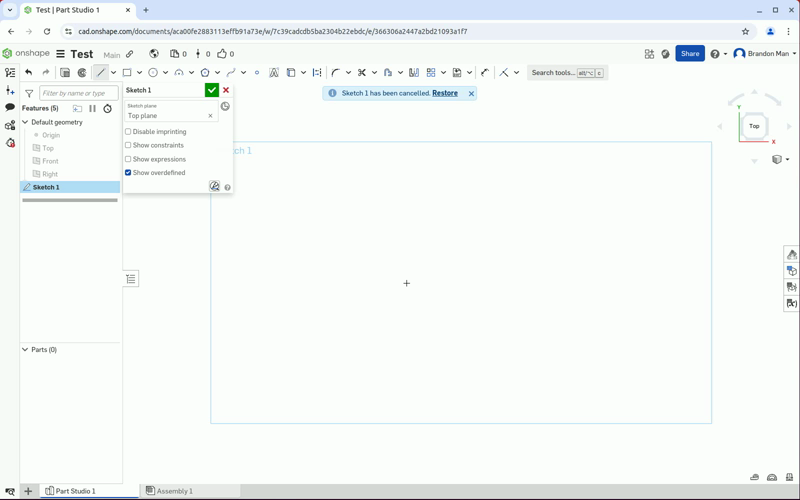
click(406, 282)
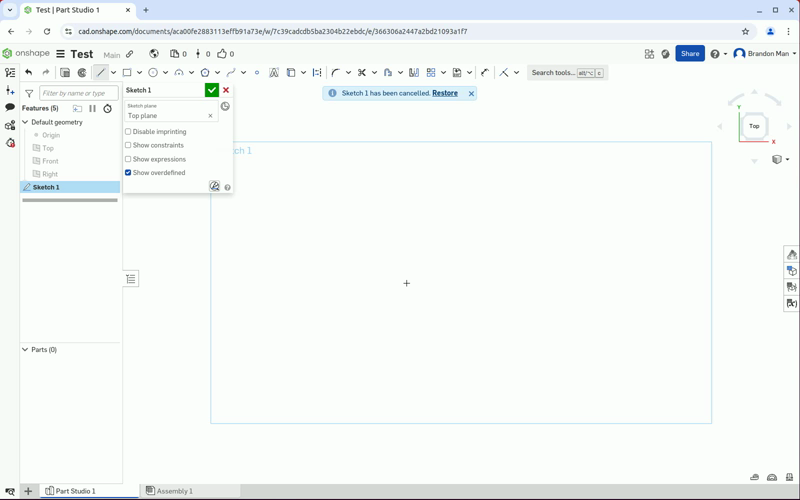
key_up(shift)
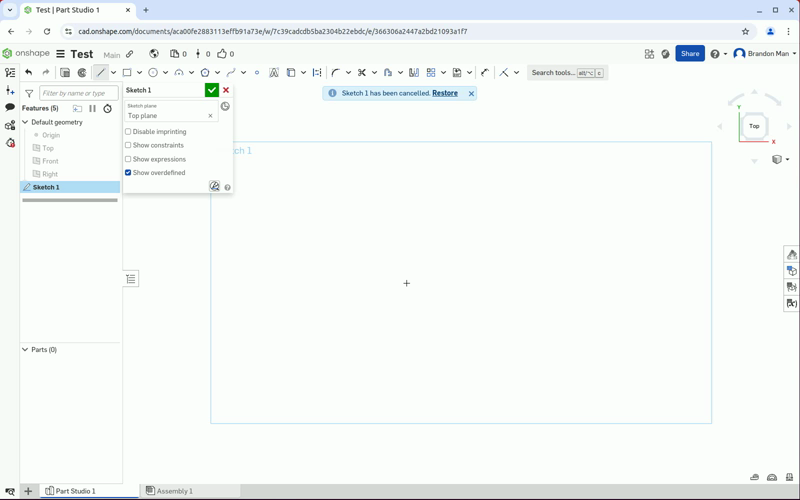
key_down(shift)
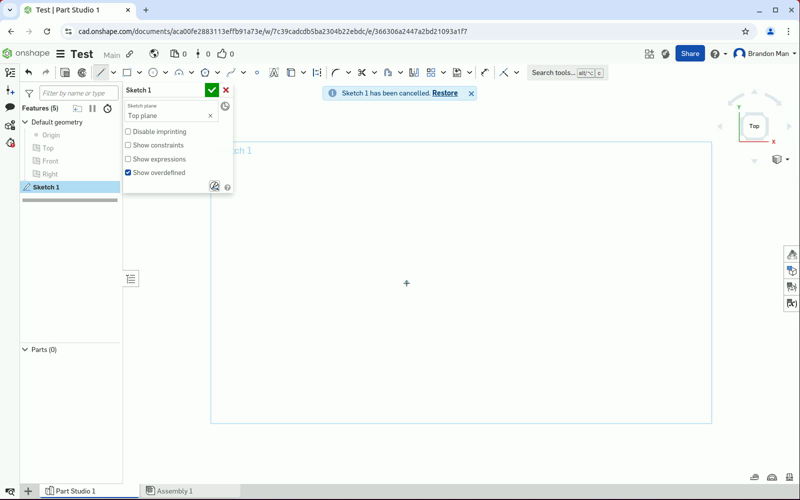
mouse_move(436, 282)
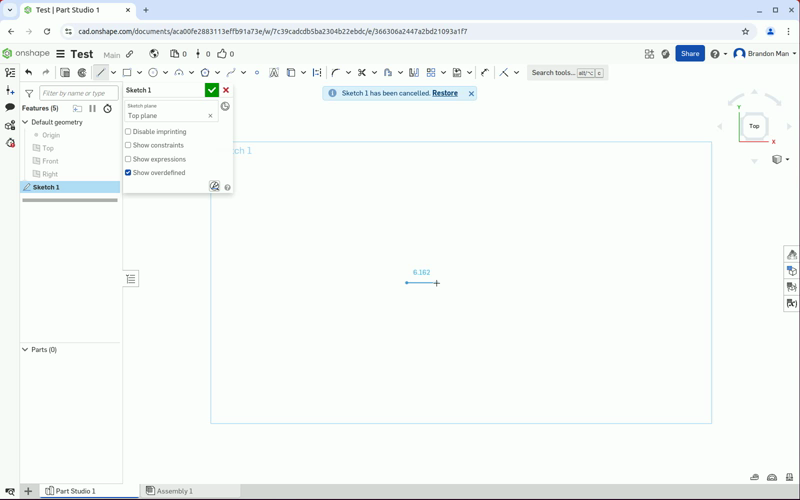
mouse_move(460, 282)
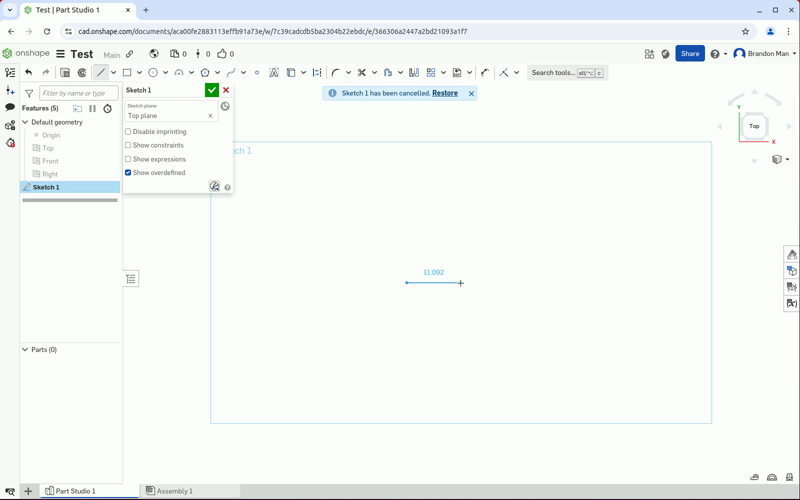
click(460, 282)
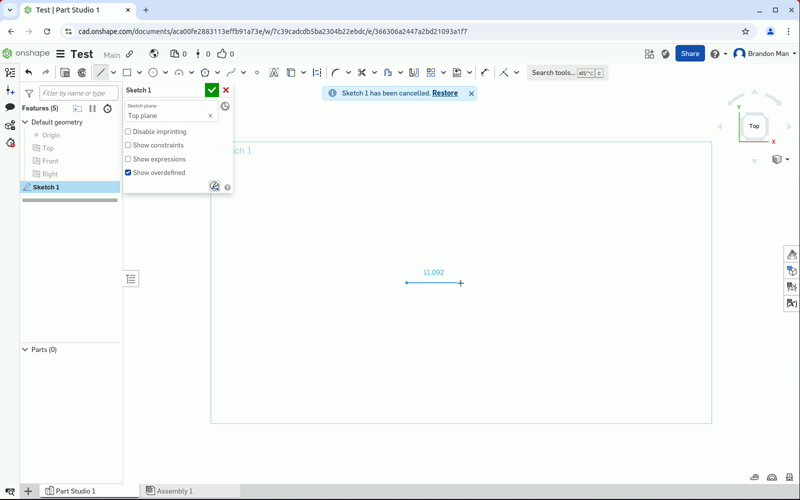
key_up(shift)
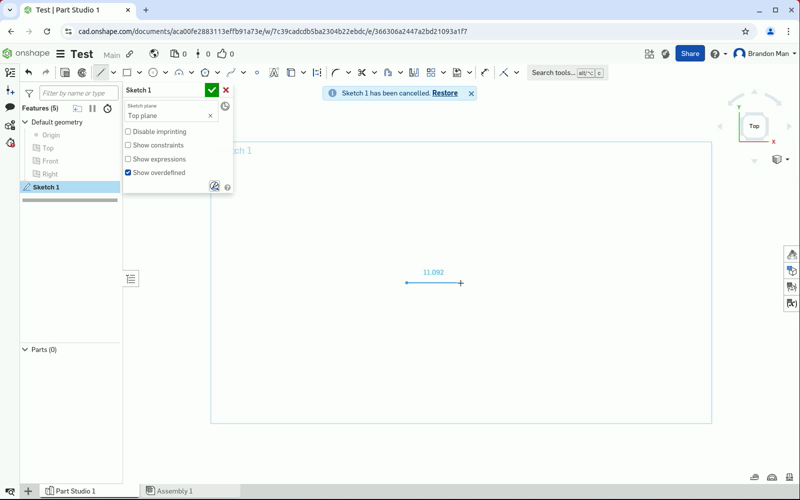
key_down(shift)
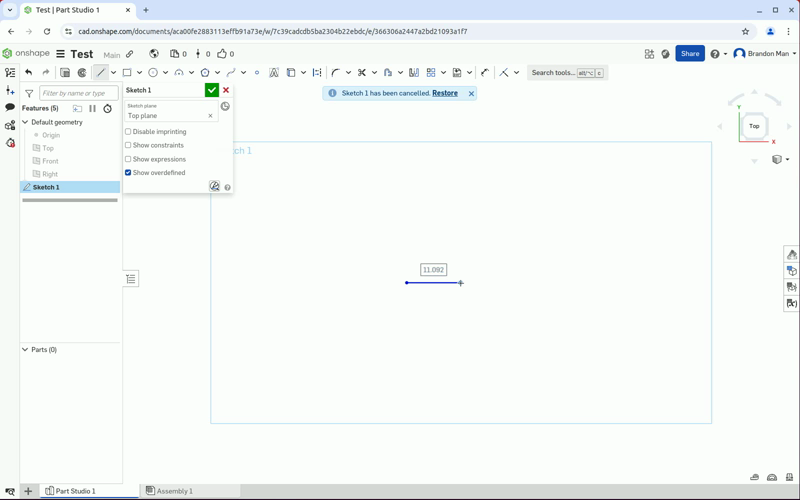
mouse_move(490, 282)
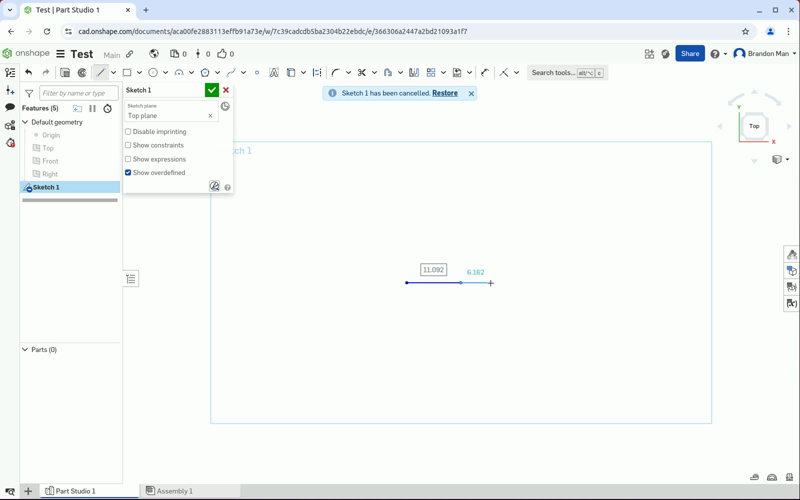
mouse_move(460, 288)
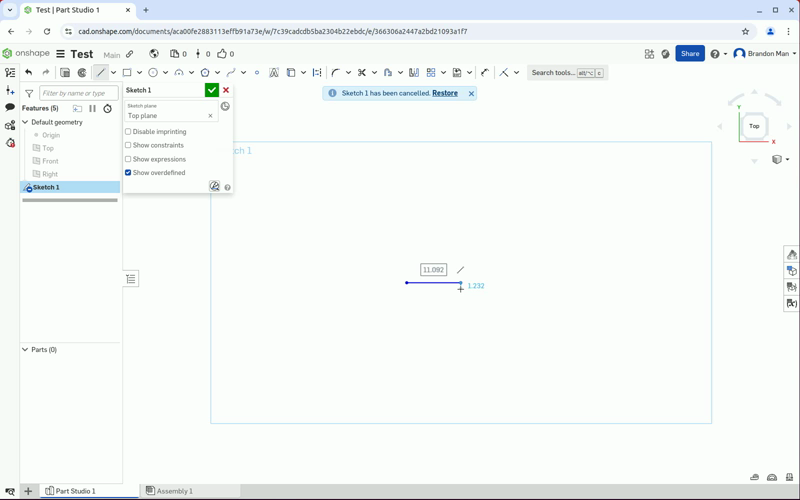
scroll(6)
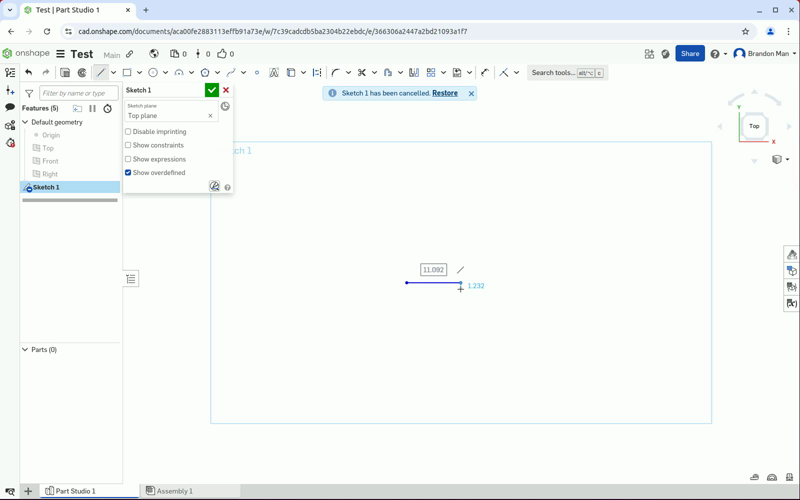
scroll(6)
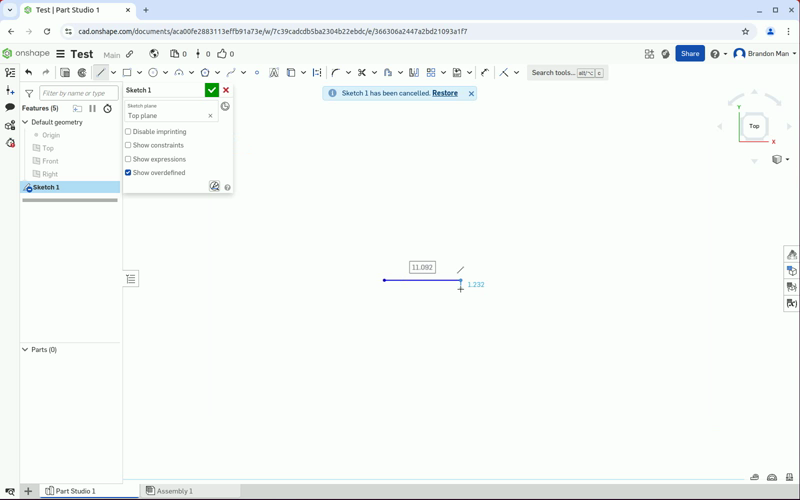
scroll(6)
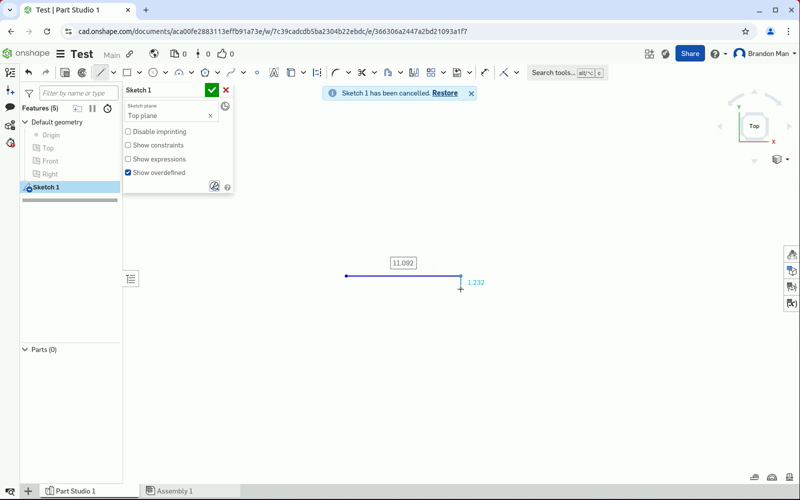
scroll(6)
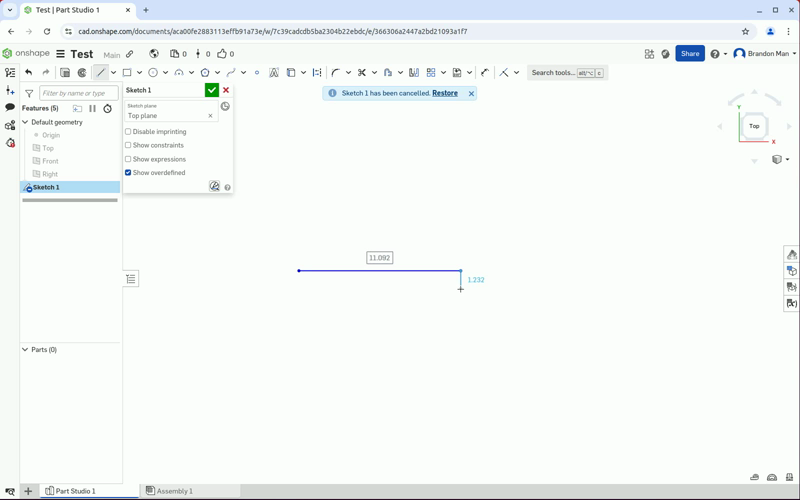
scroll(6)
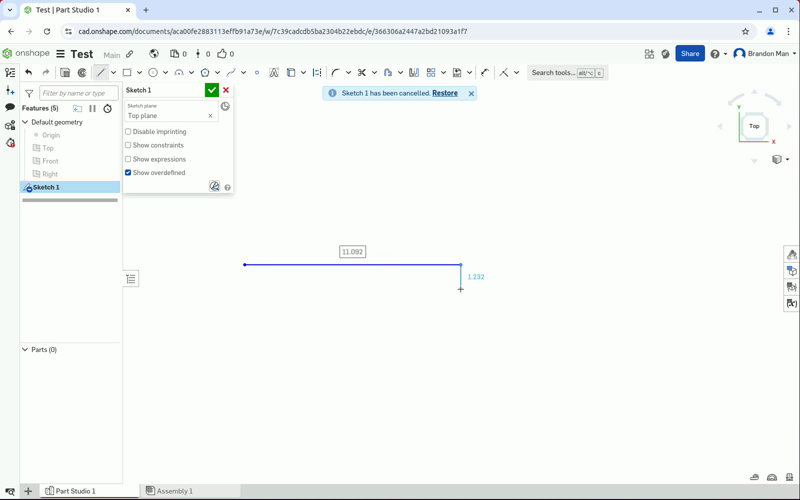
scroll(6)
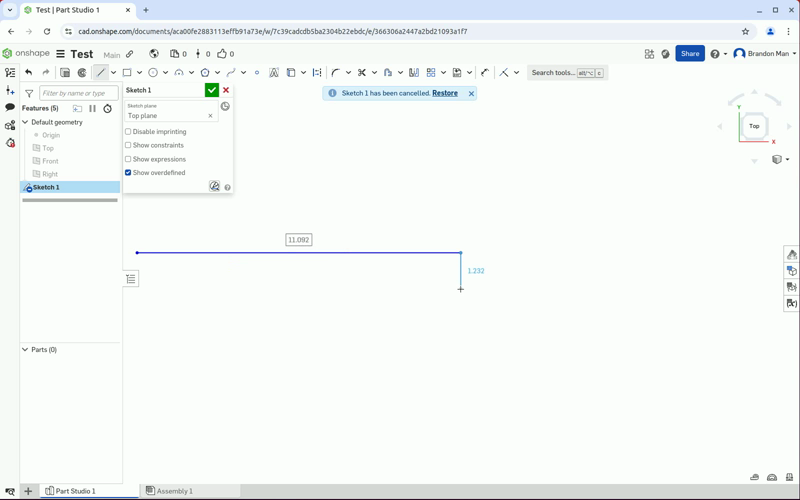
scroll(6)
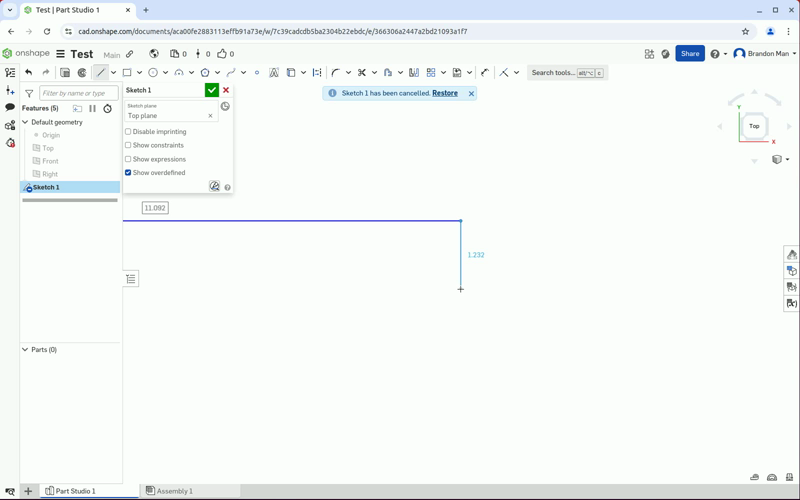
click(460, 288)
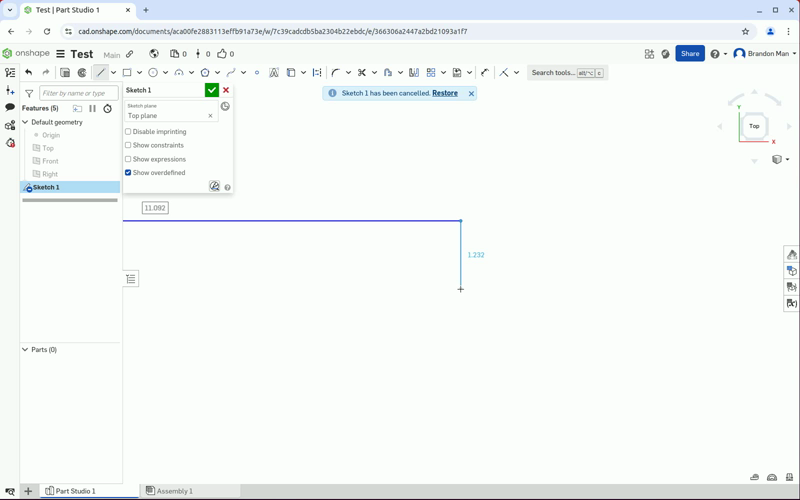
scroll(-6)
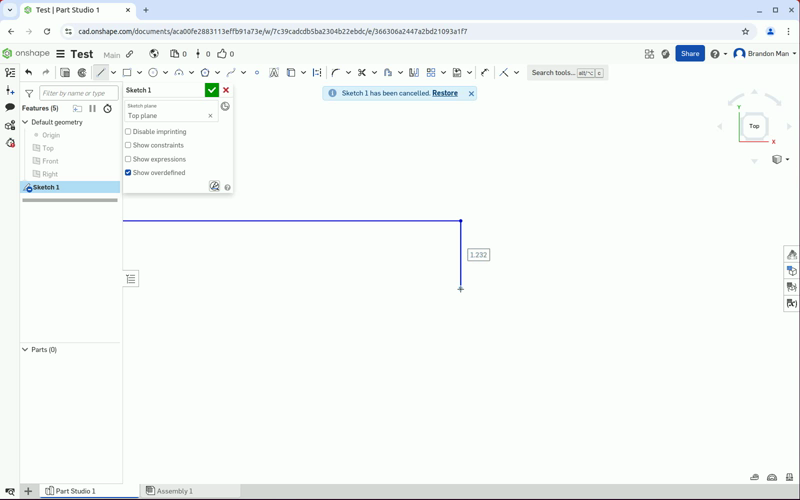
scroll(-6)
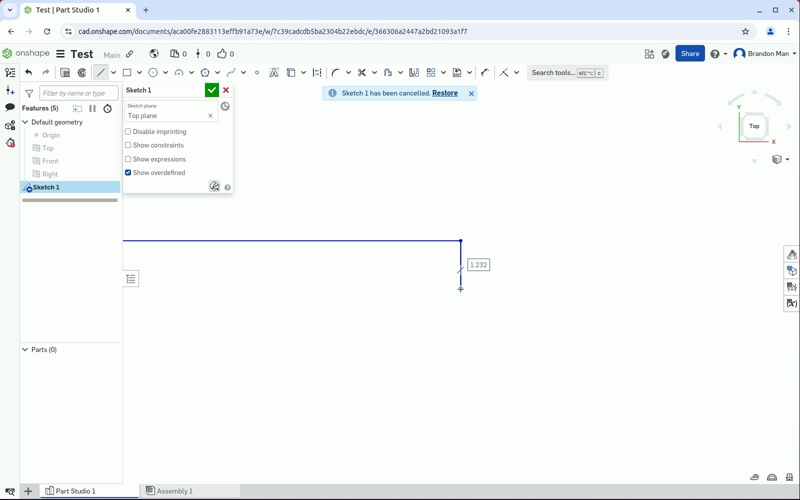
scroll(-6)
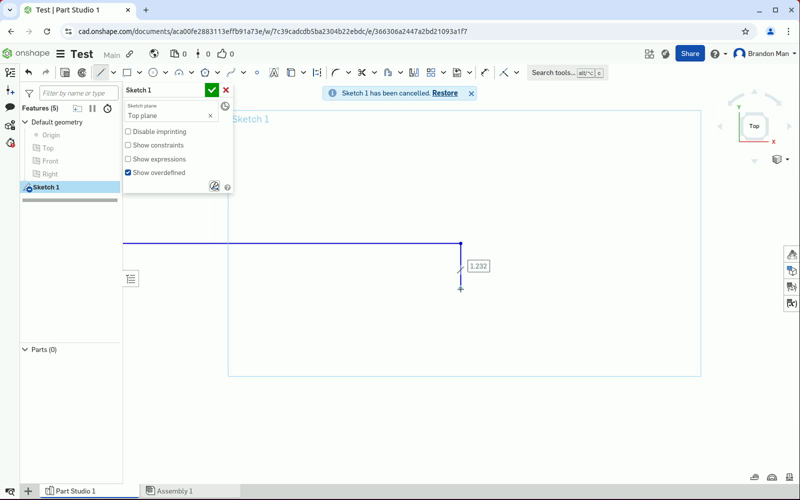
scroll(-6)
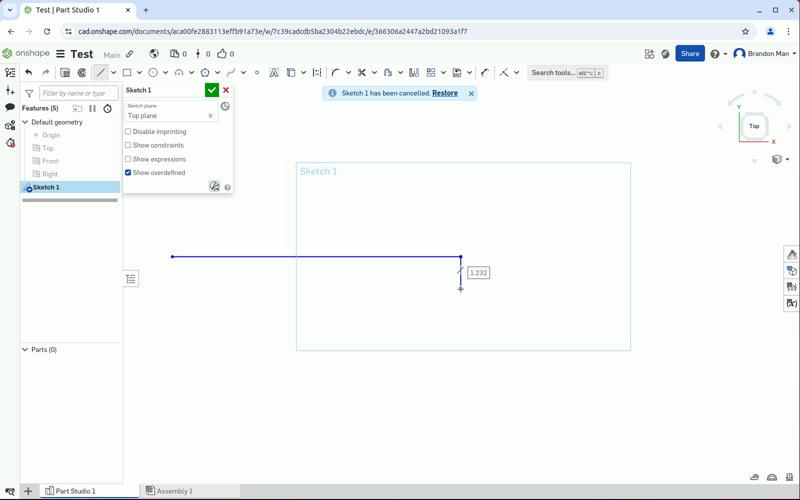
scroll(-6)
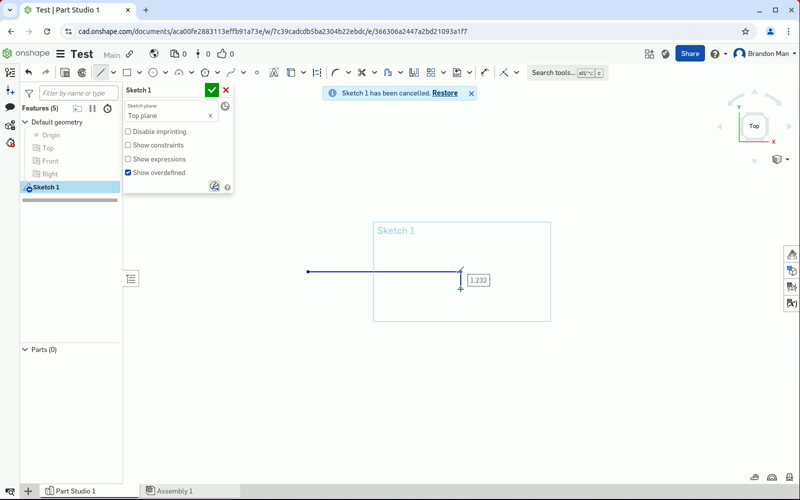
scroll(-6)
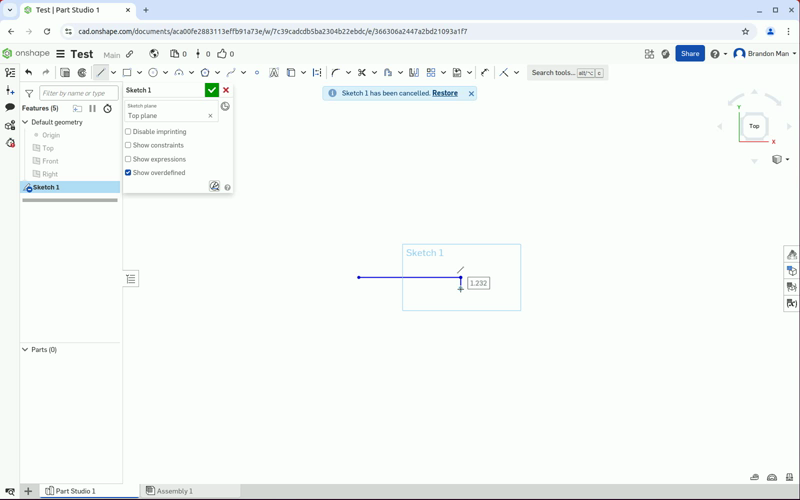
scroll(-6)
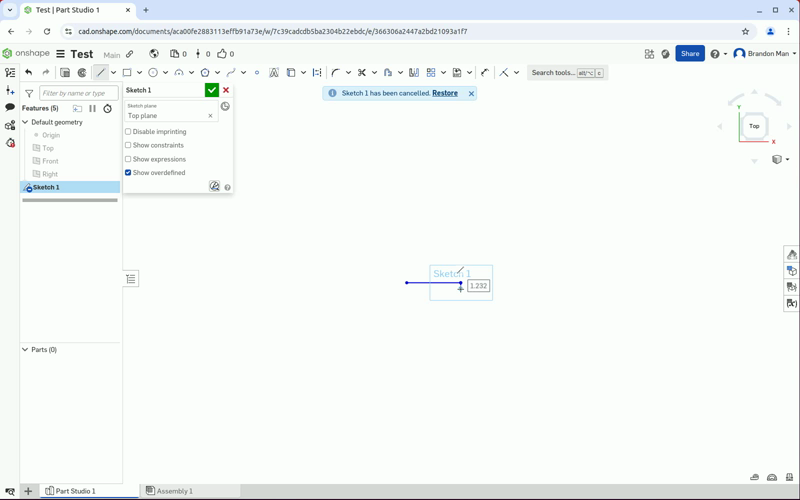
key_up(shift)
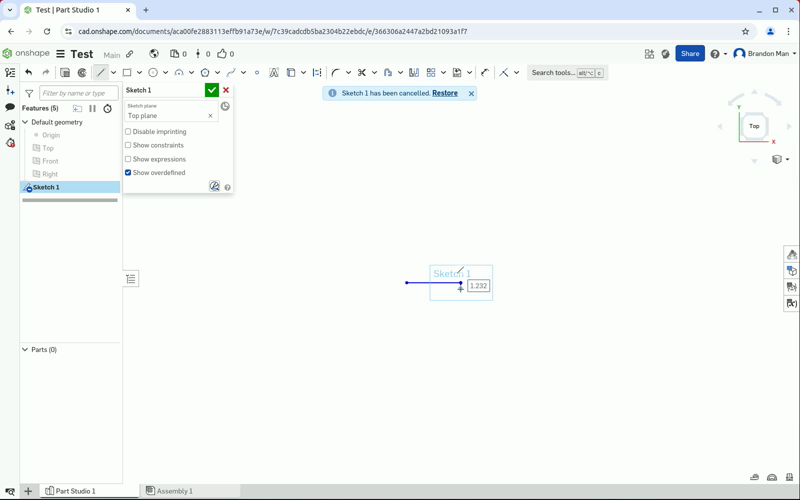
key_down(shift)
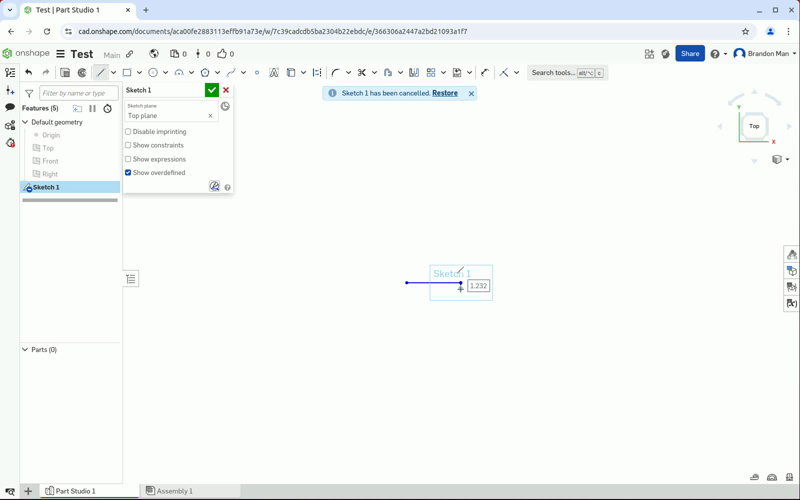
mouse_move(490, 288)
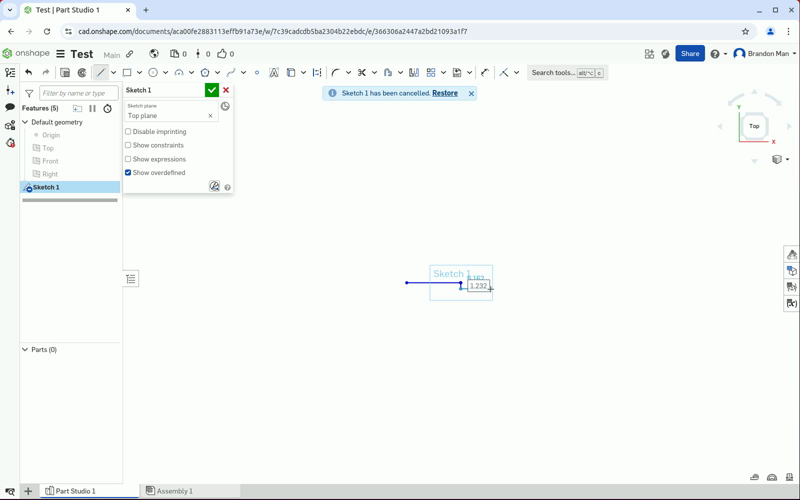
mouse_move(516, 288)
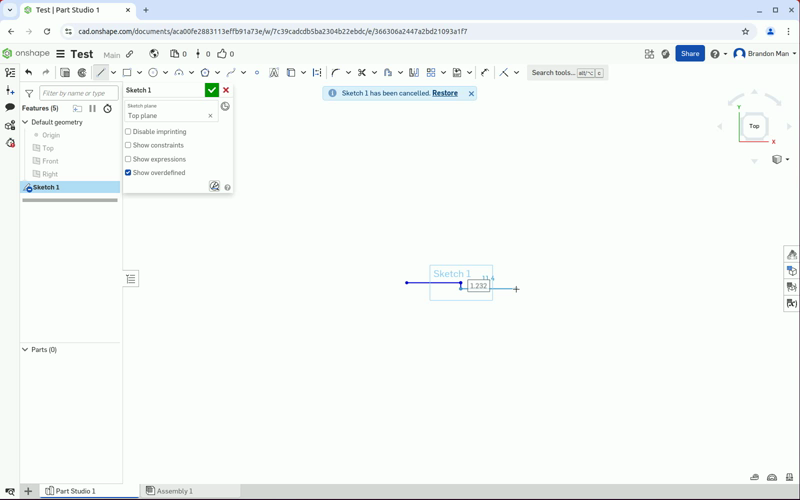
click(516, 288)
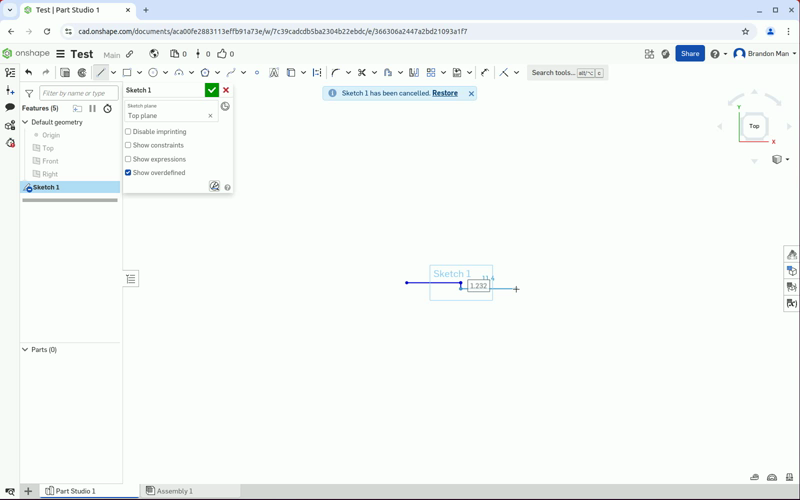
key_up(shift)
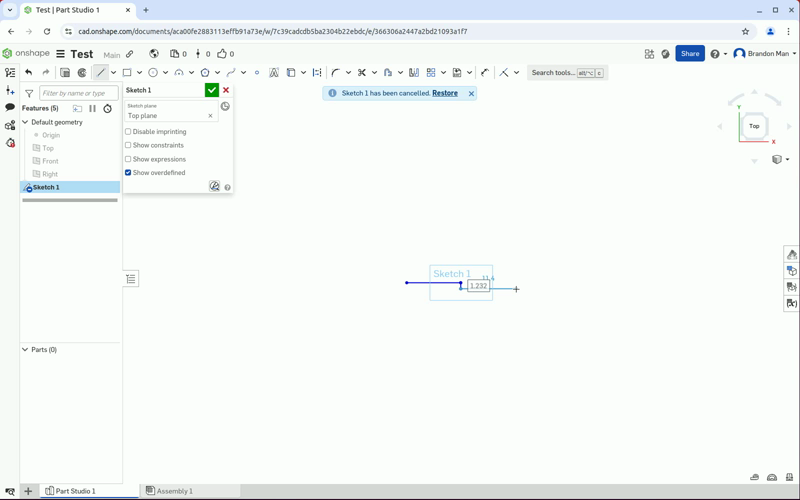
key_down(shift)
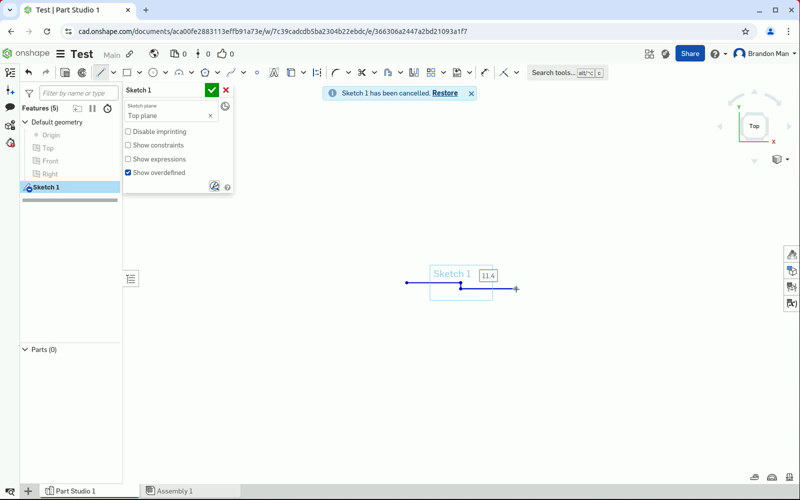
mouse_move(546, 288)
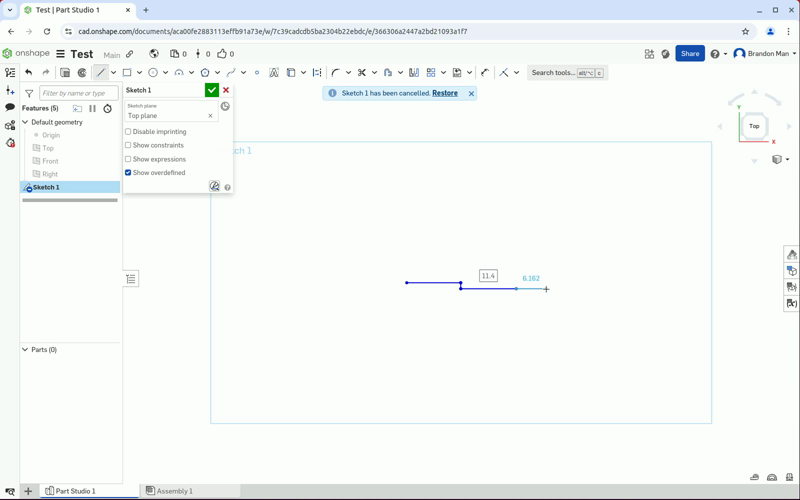
mouse_move(516, 260)
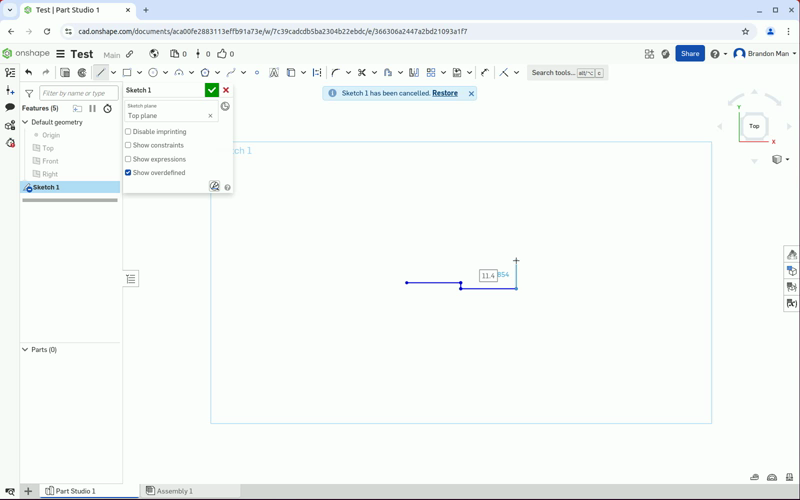
click(516, 260)
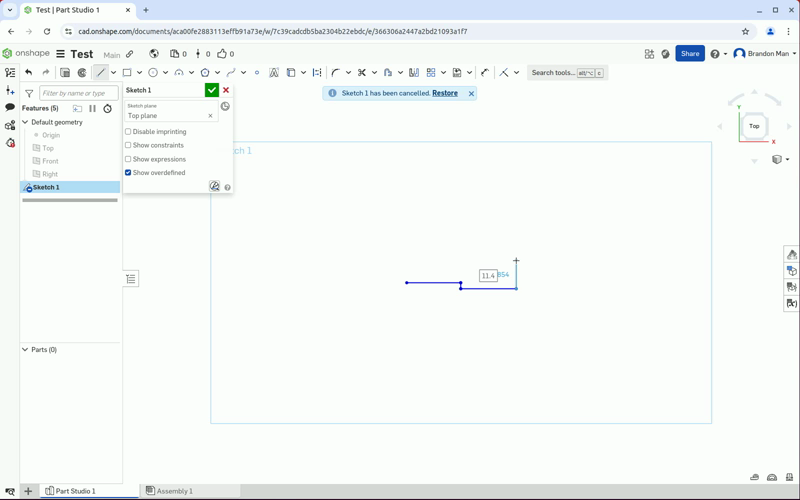
key_up(shift)
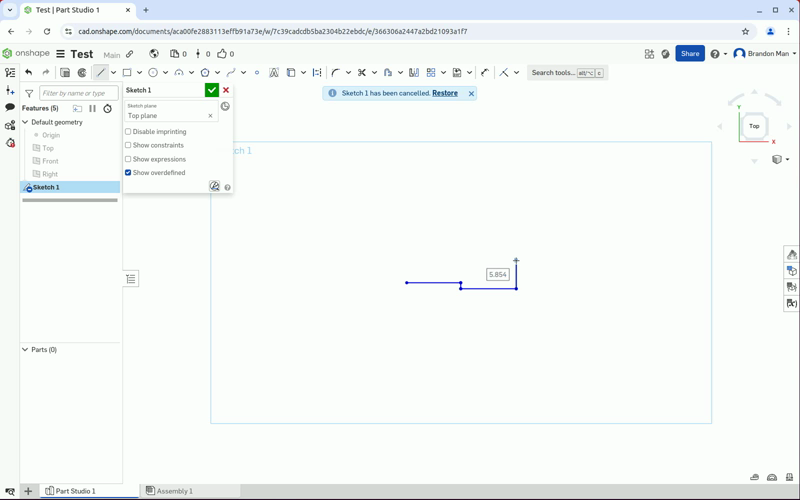
key_down(shift)
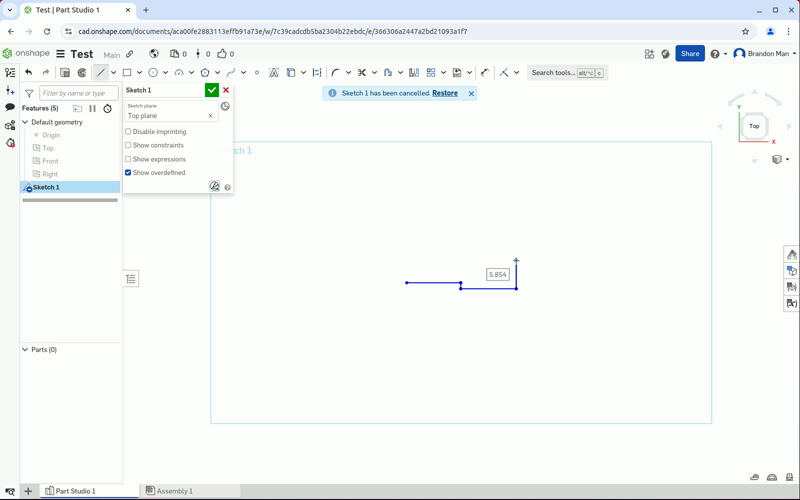
mouse_move(406, 260)
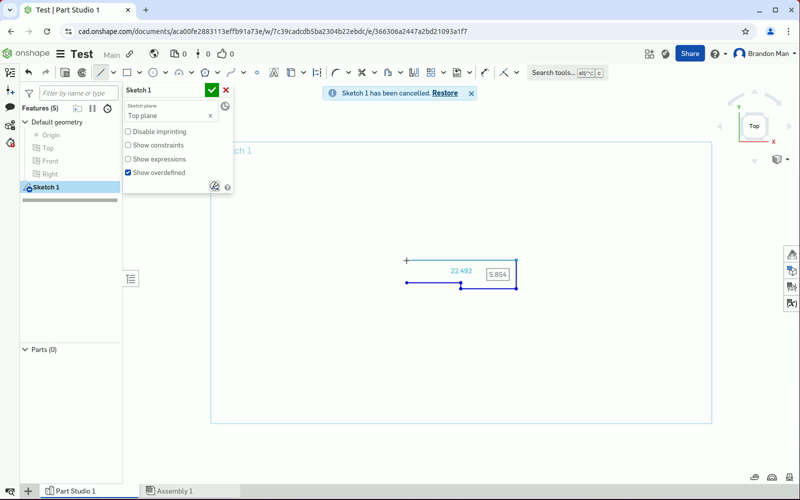
click(406, 260)
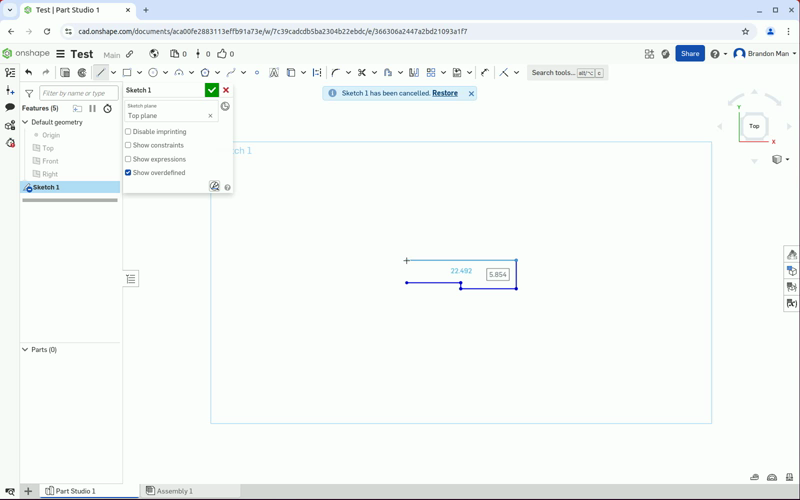
key_up(shift)
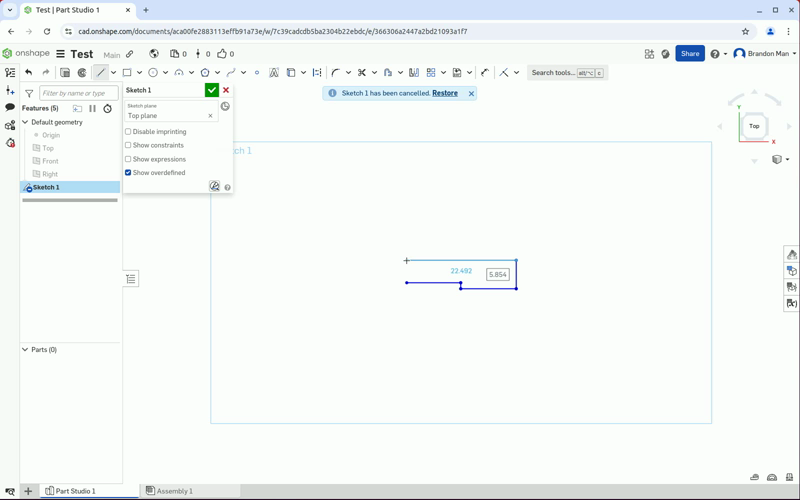
mouse_move(436, 260)
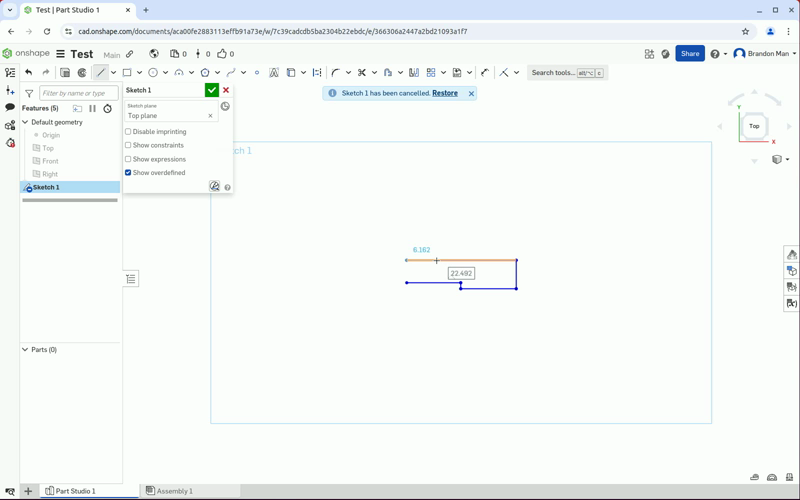
key_down(shift)
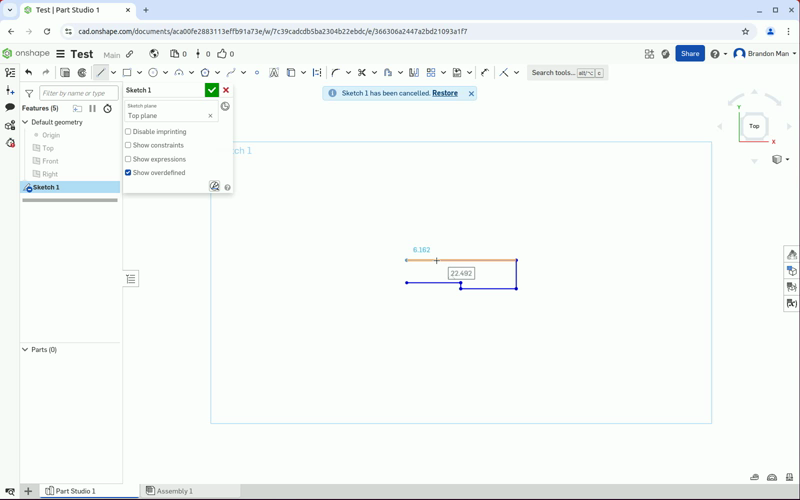
mouse_move(406, 282)
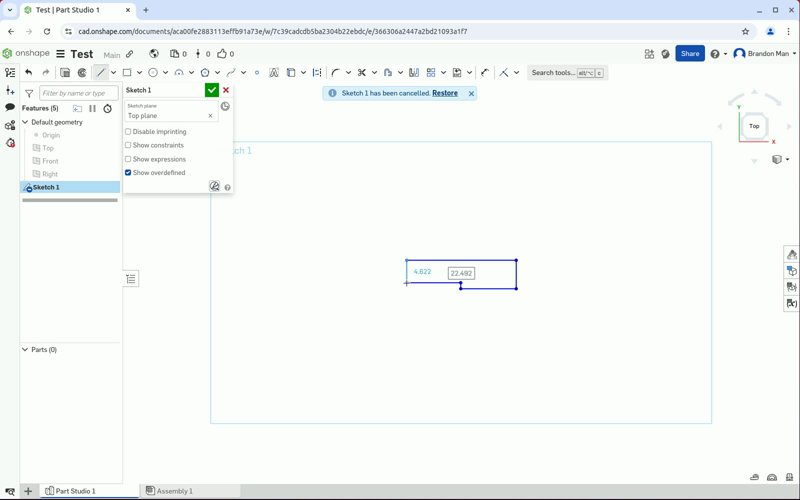
key_up(shift)
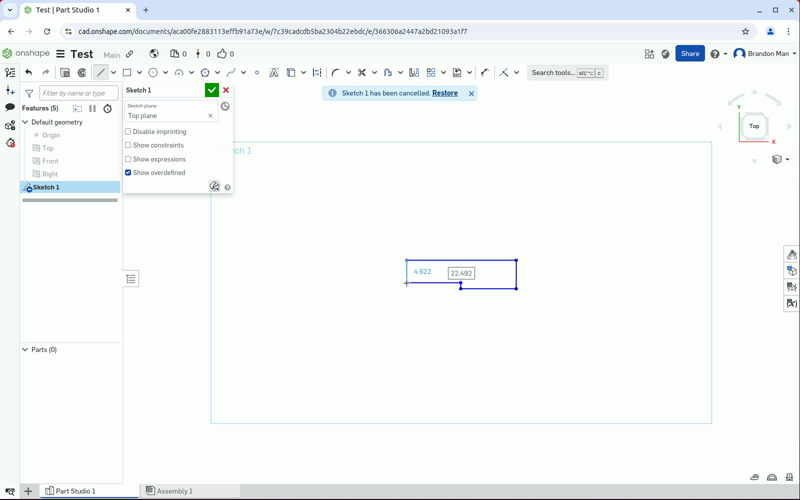
click(406, 282)
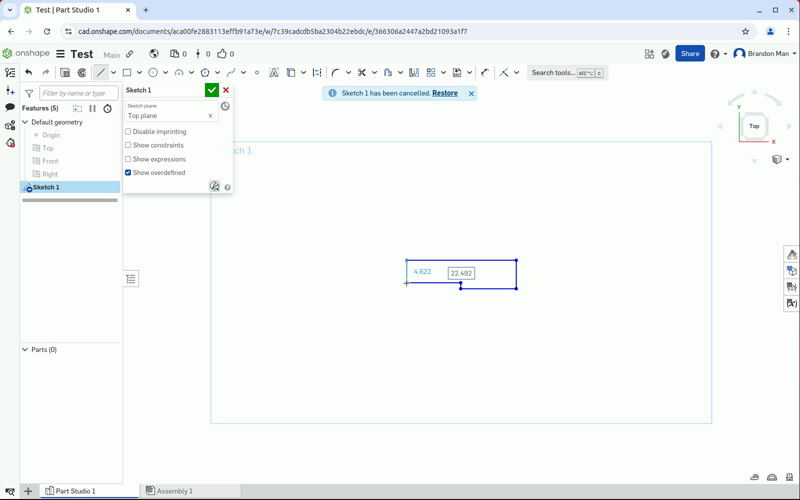
key(esc)
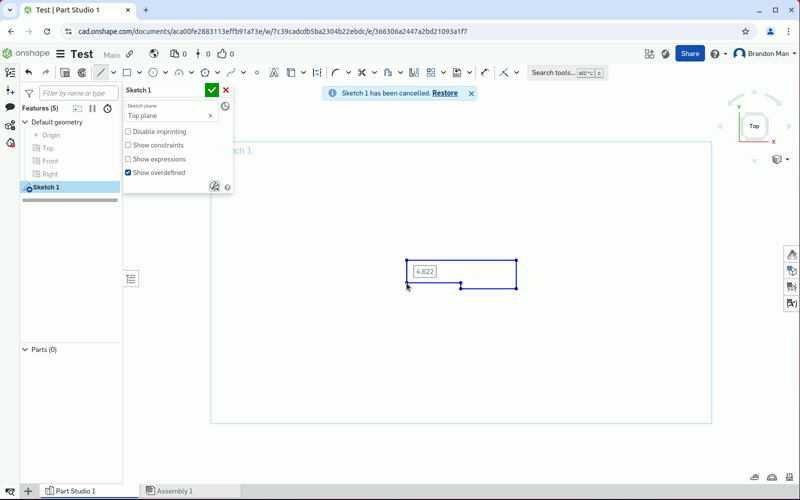
mouse_move(495, 262)
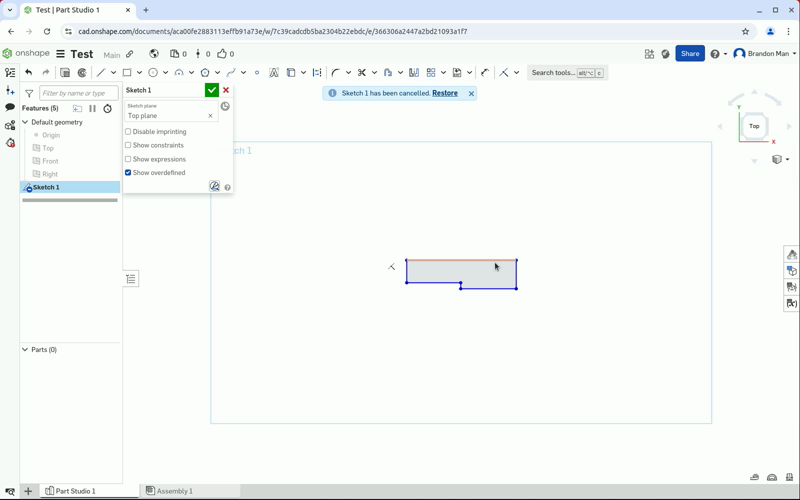
click(495, 262)
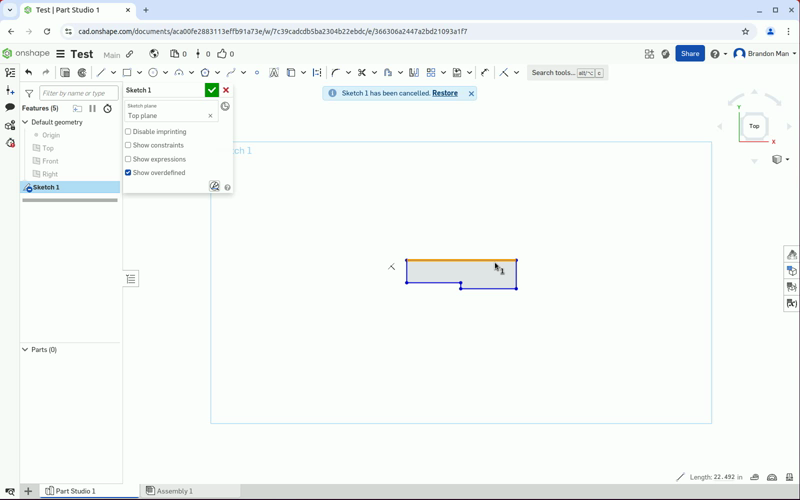
mouse_move(73, 352)
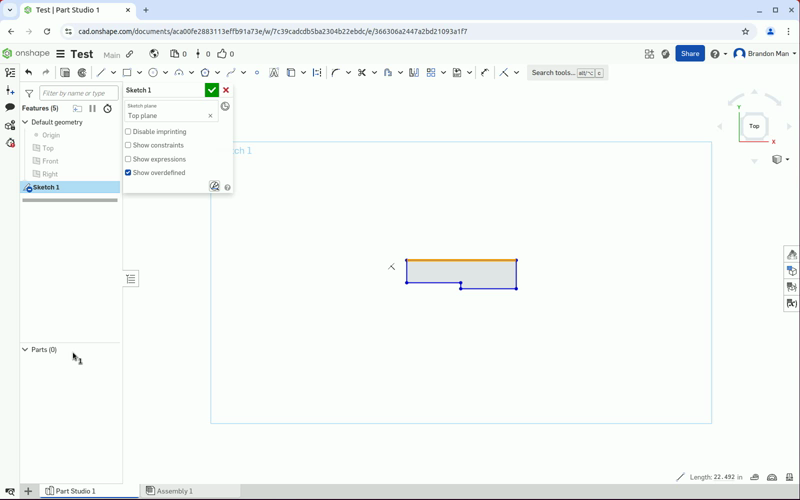
key(shift+y)
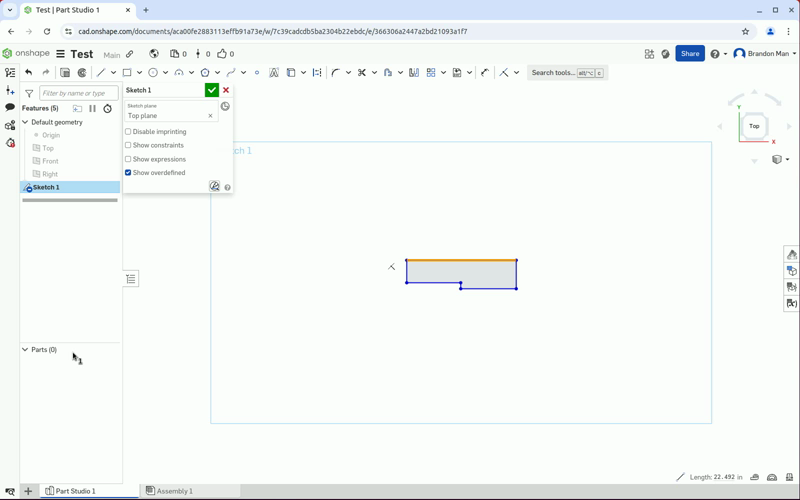
key(shift+e)
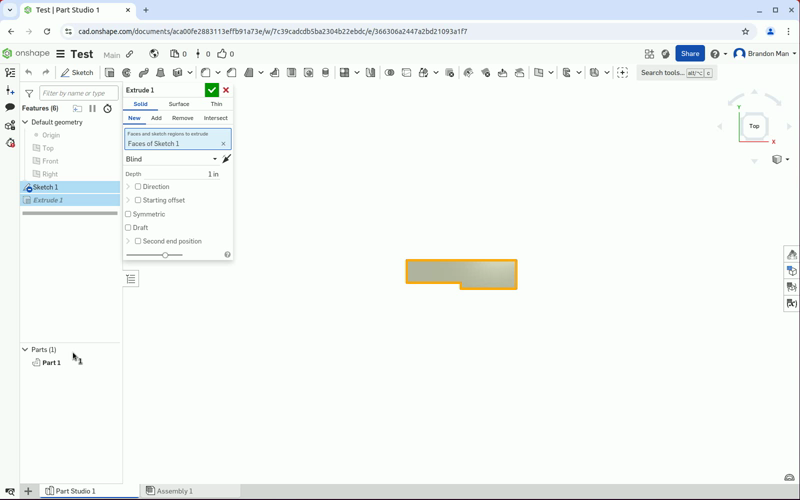
mouse_move(143, 106)
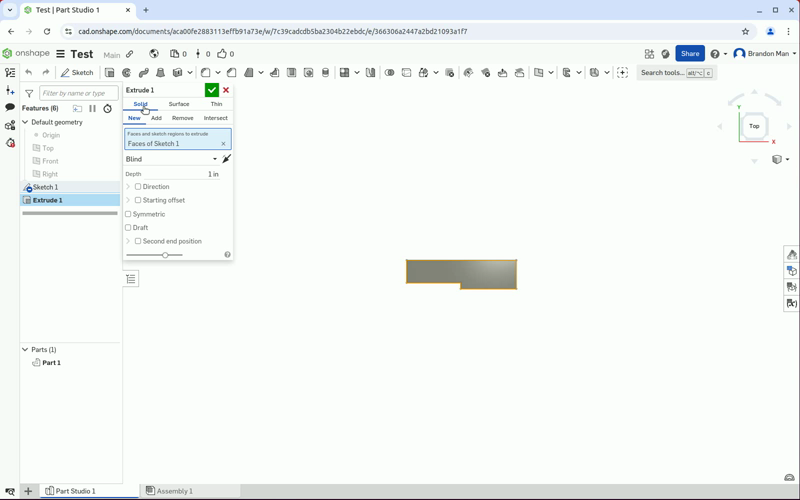
click(143, 106)
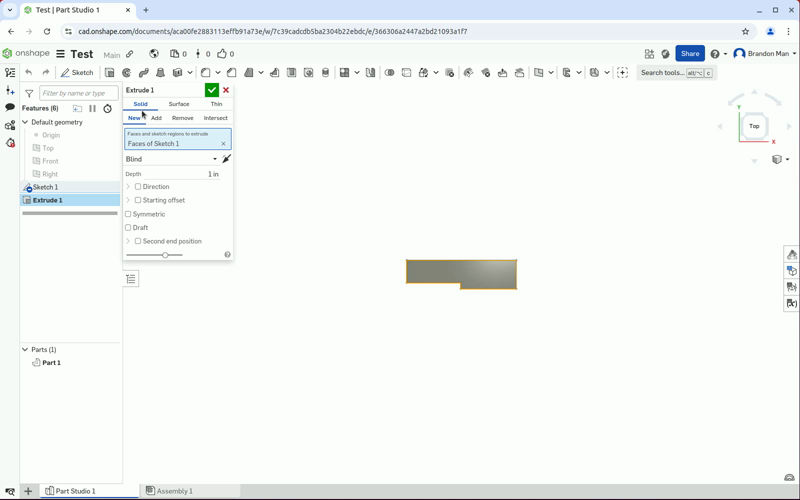
mouse_move(137, 120)
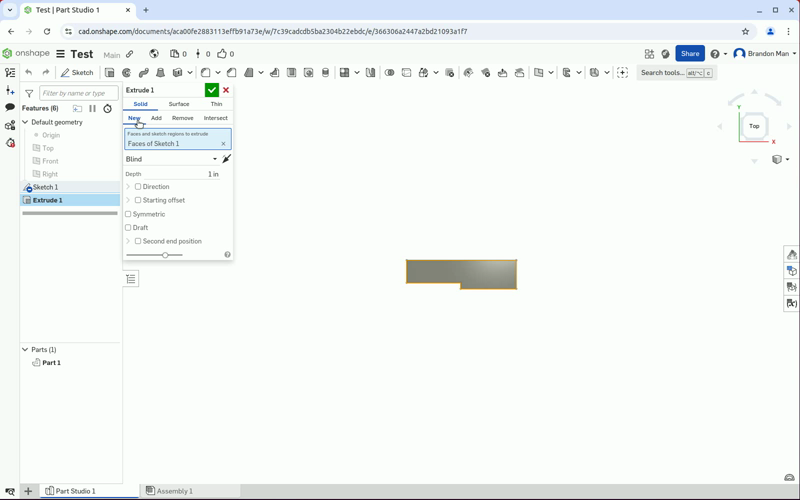
click(137, 120)
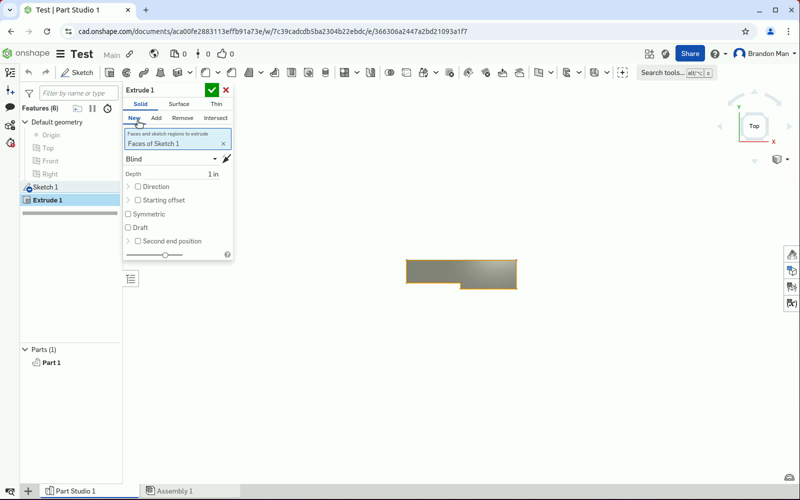
key(tab, 4)
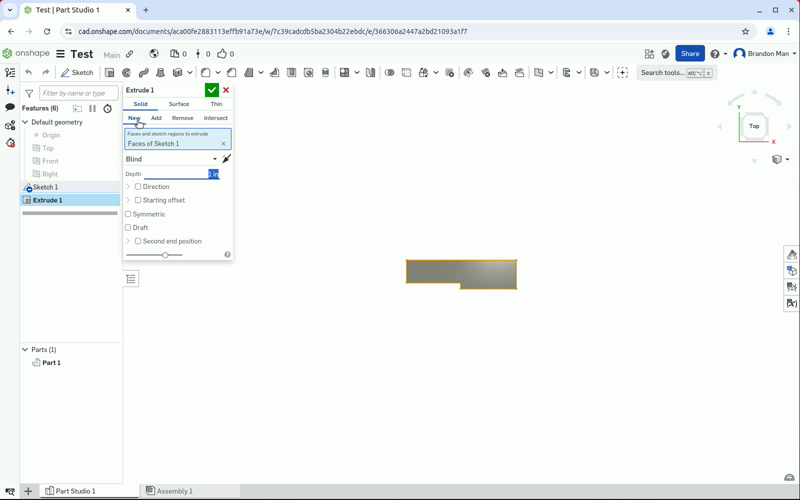
text(15.887)
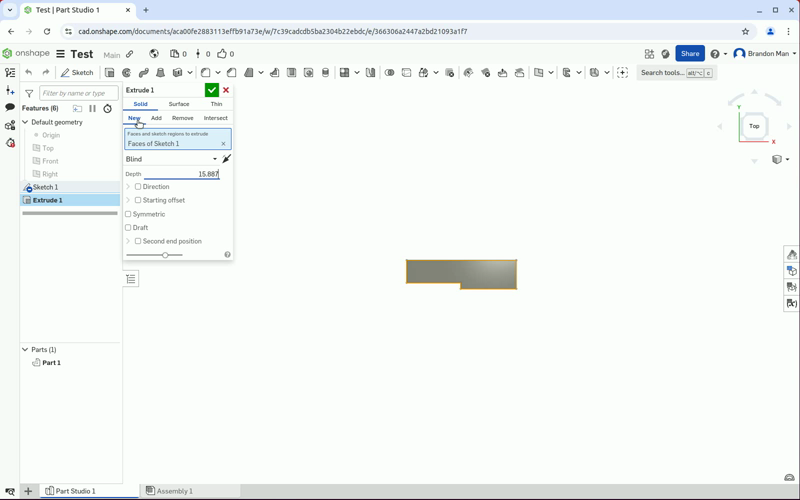
key(enter)
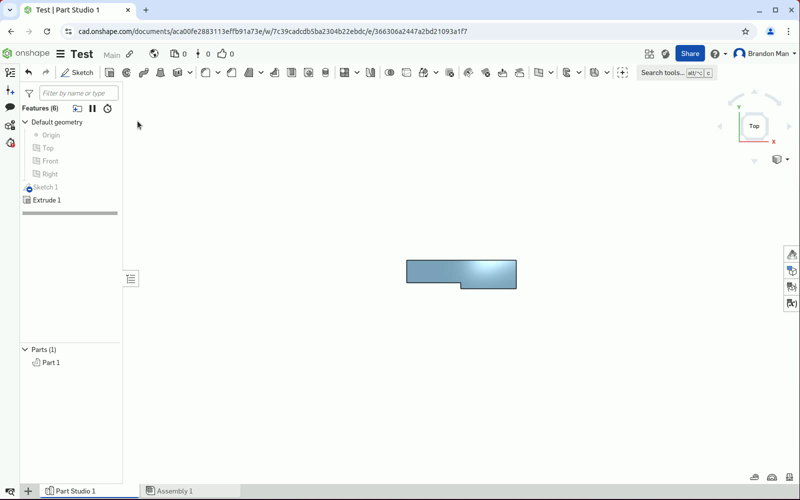
key(shift+h)
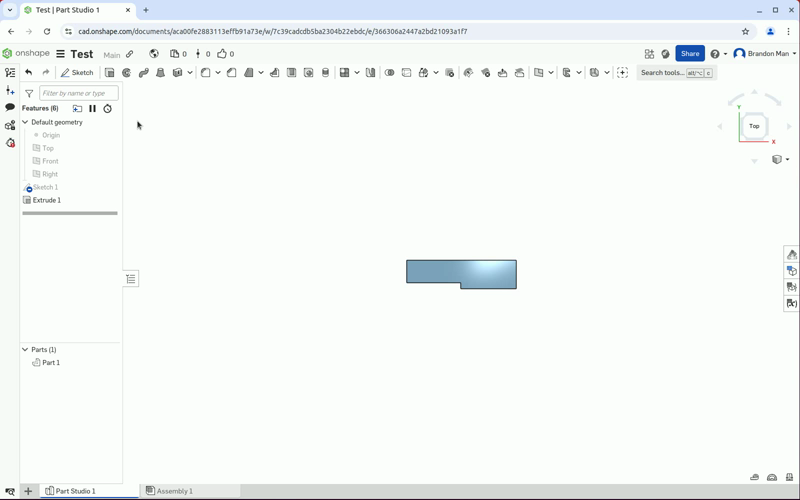
key(shift+h)
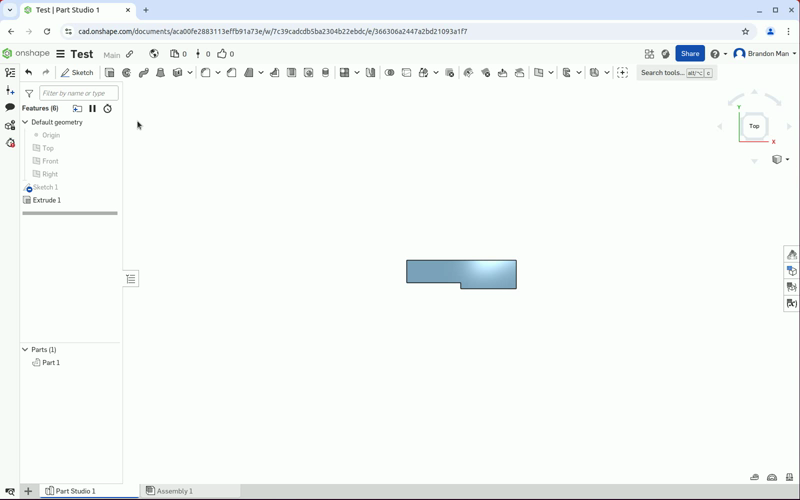
mouse_move(73, 189)
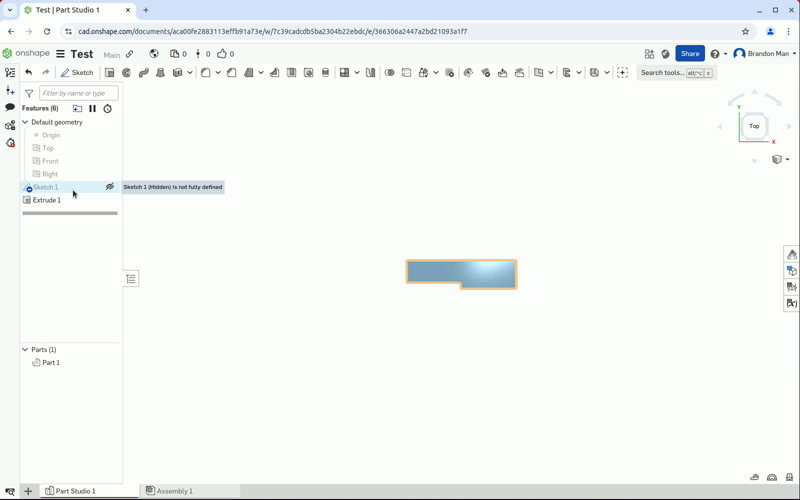
click(73, 189)
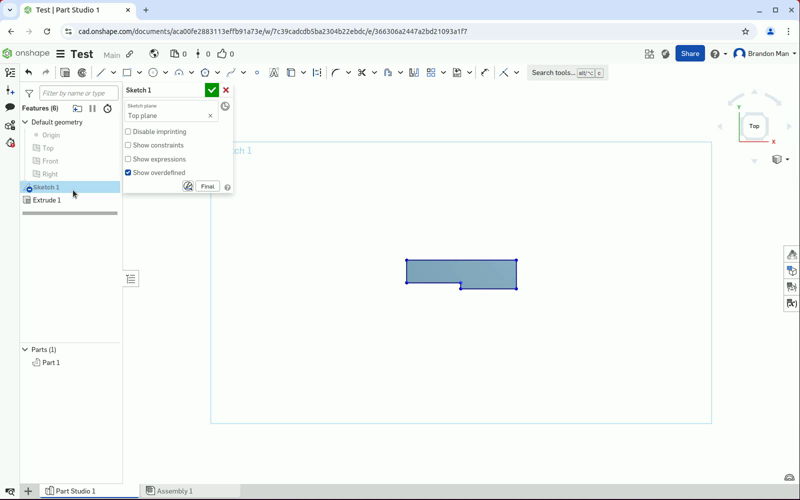
mouse_move(229, 92)
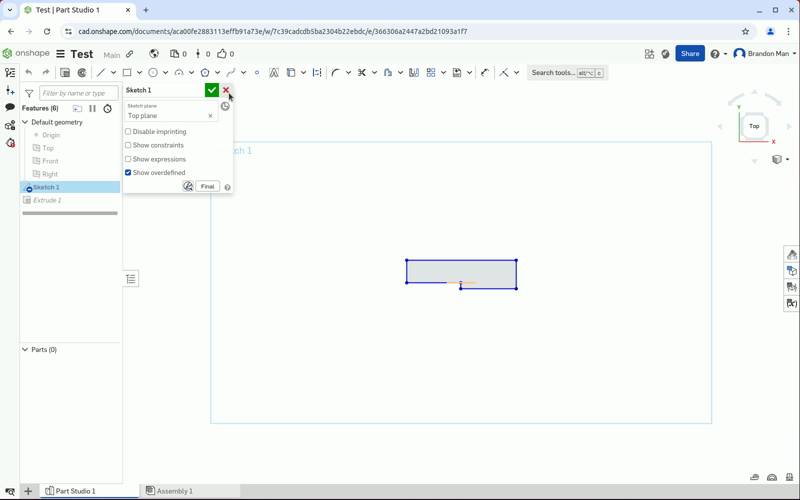
click(229, 92)
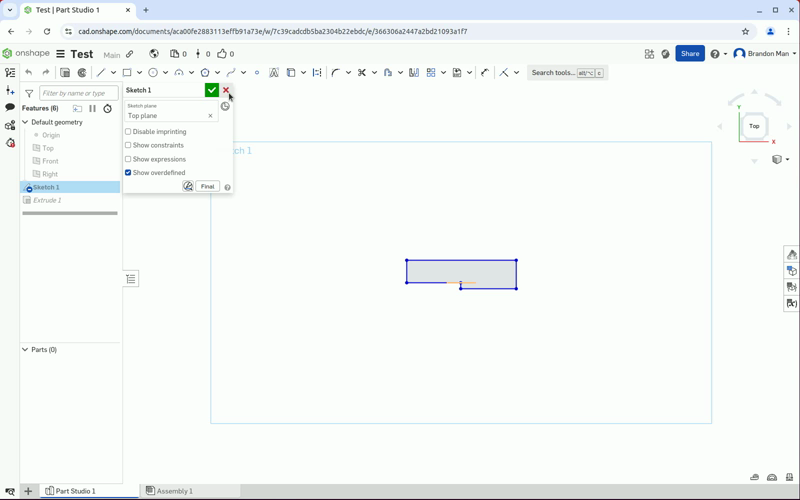
key(shift+s)
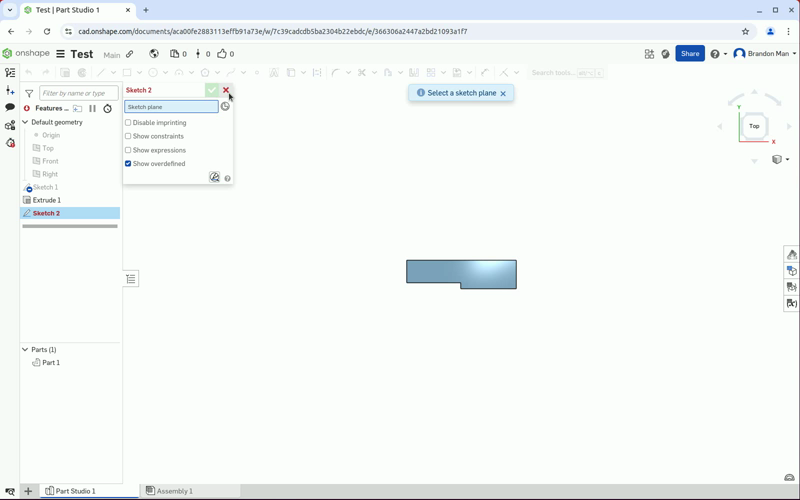
mouse_move(73, 150)
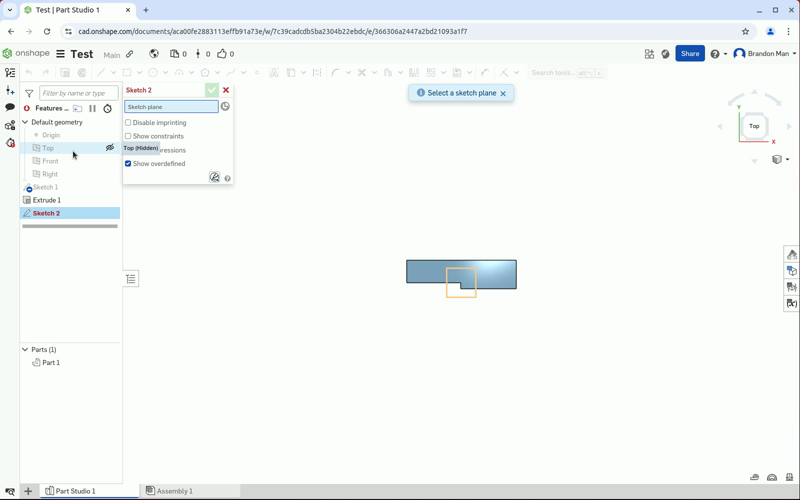
click(73, 150)
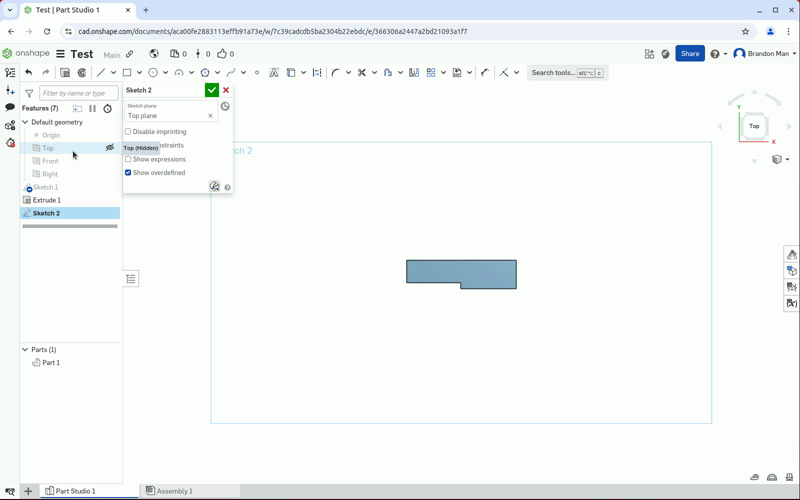
mouse_move(73, 352)
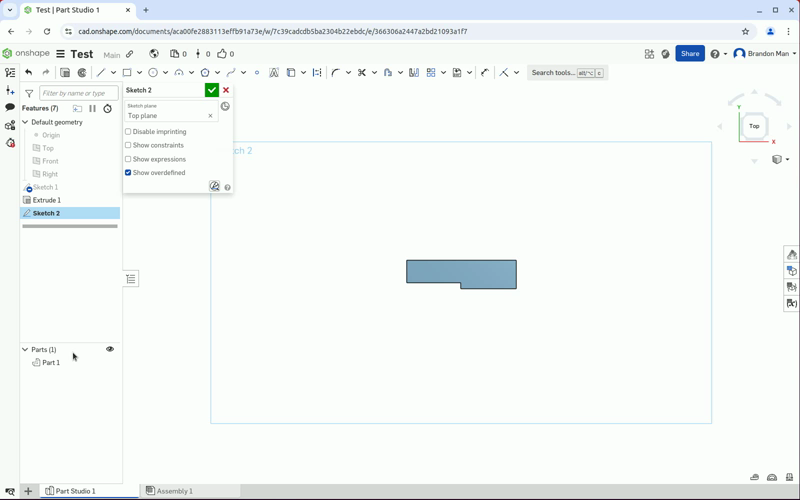
key(y)
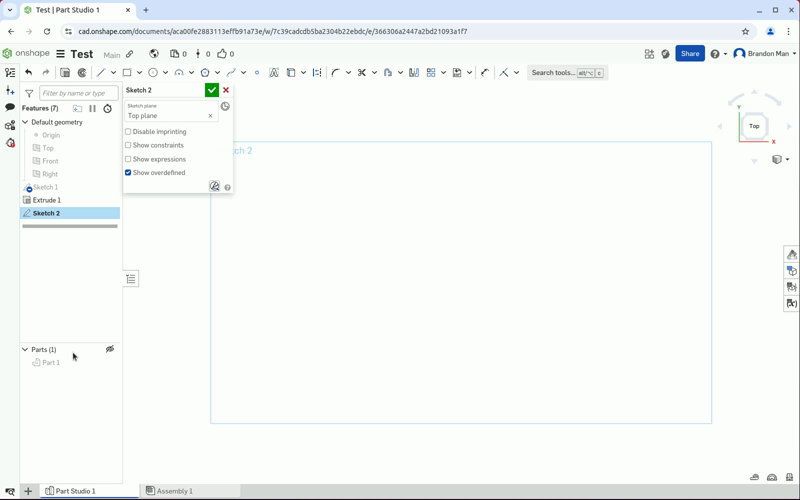
key(l)
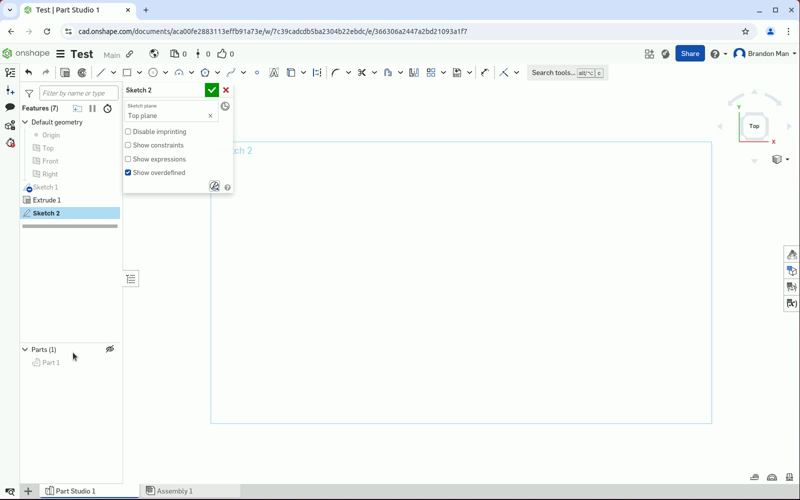
key_down(shift)
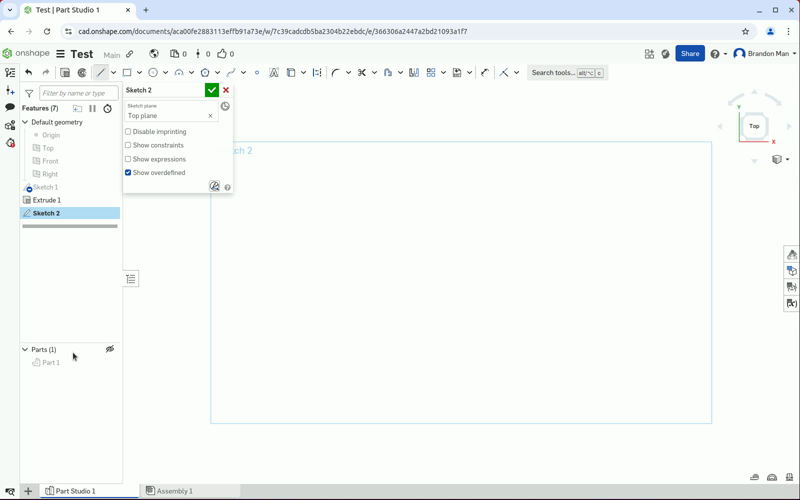
mouse_move(406, 282)
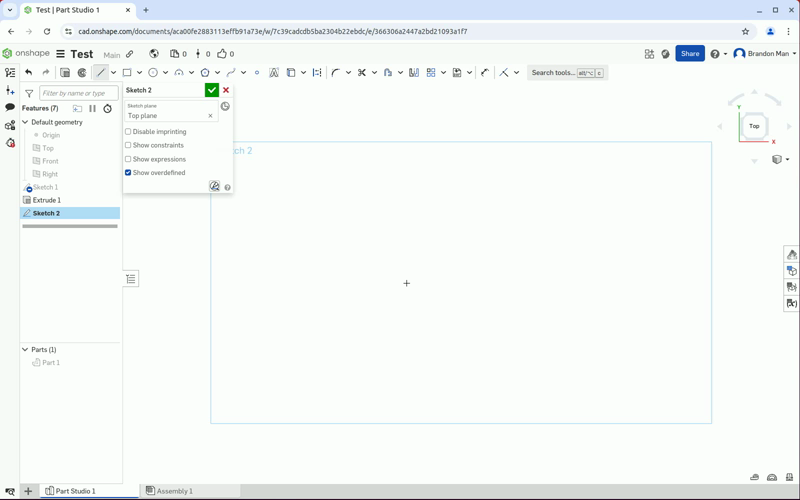
click(406, 282)
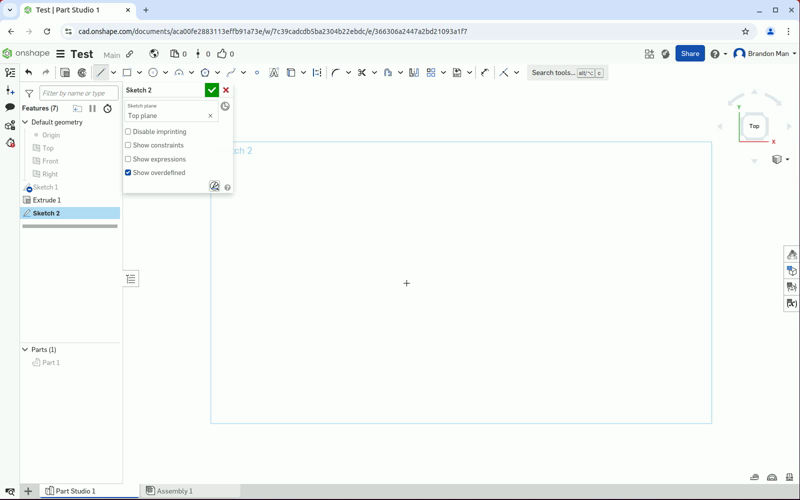
key_up(shift)
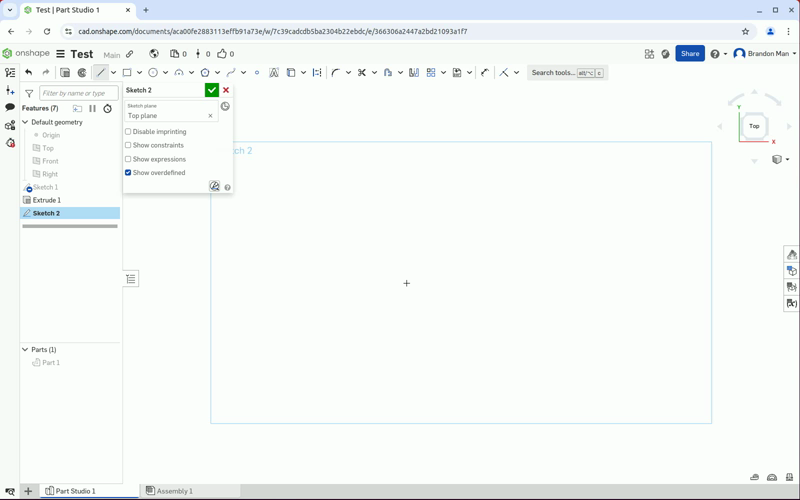
key_down(shift)
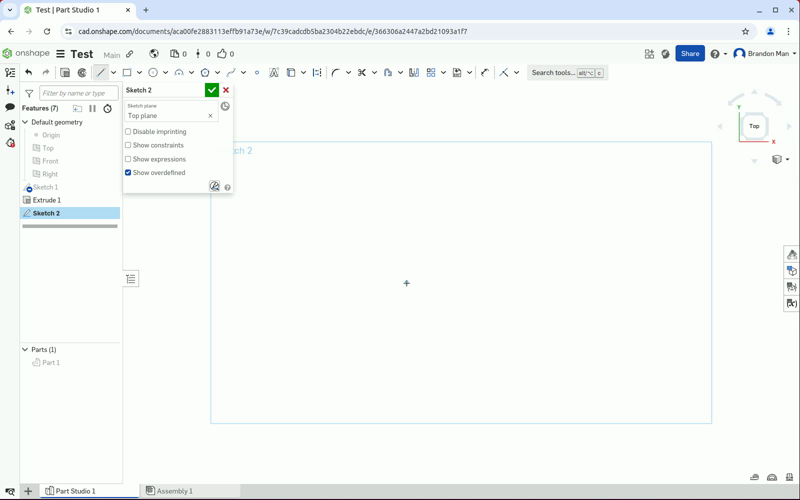
mouse_move(436, 282)
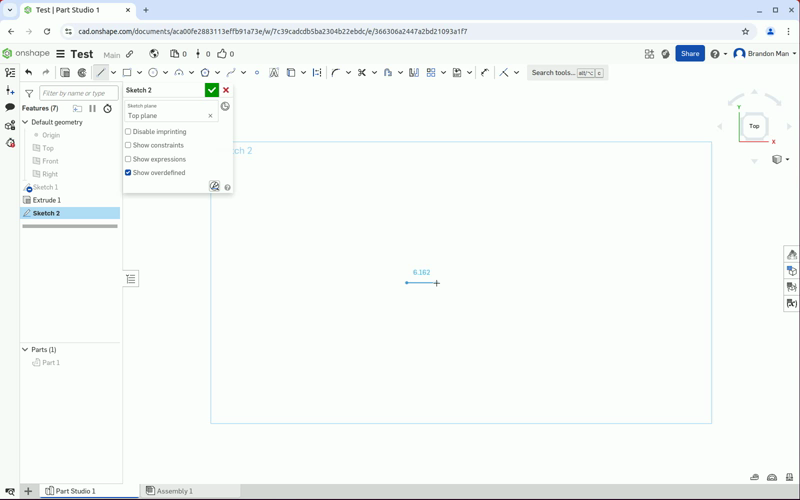
mouse_move(460, 282)
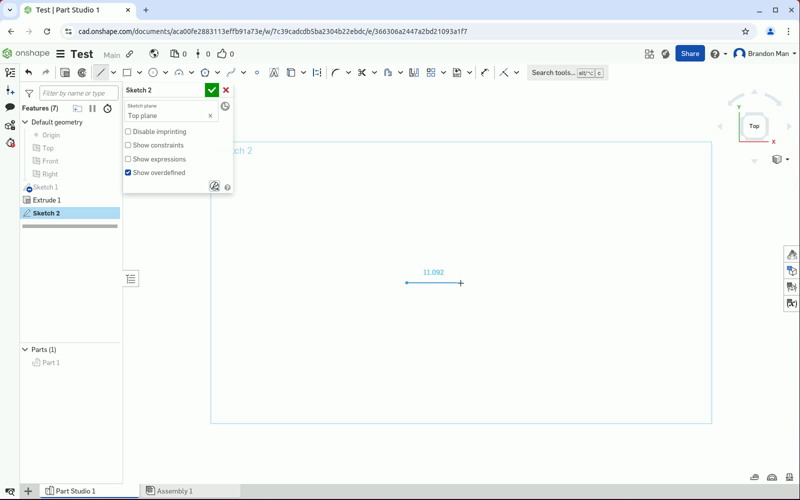
click(460, 282)
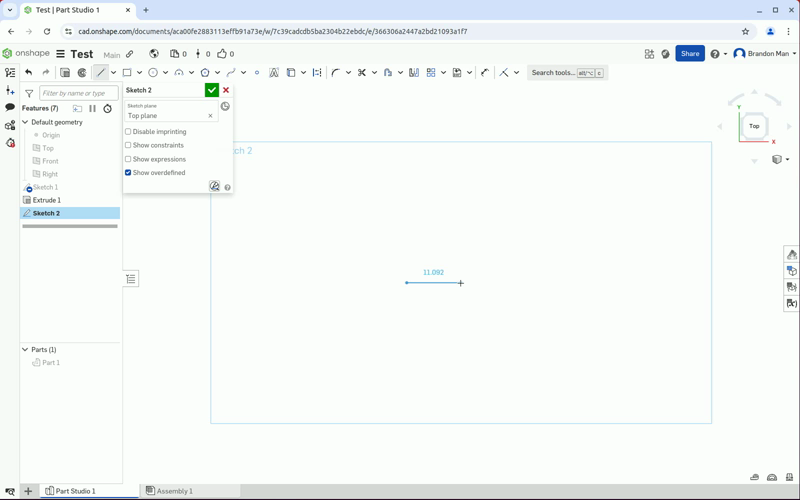
key_up(shift)
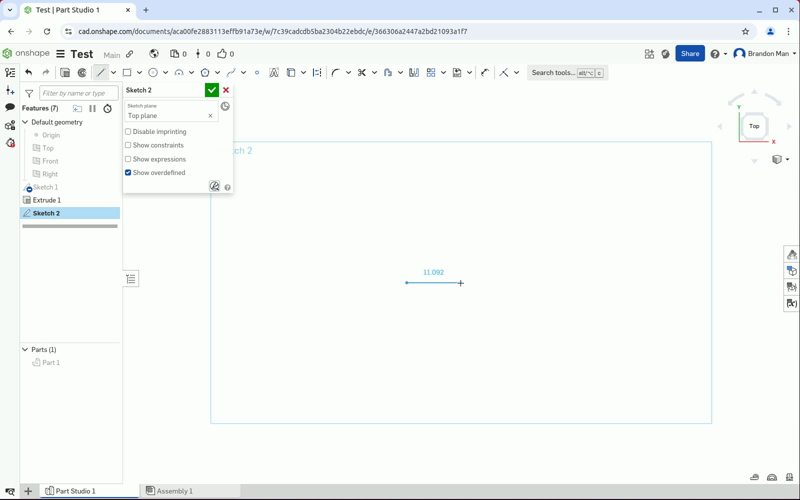
key_down(shift)
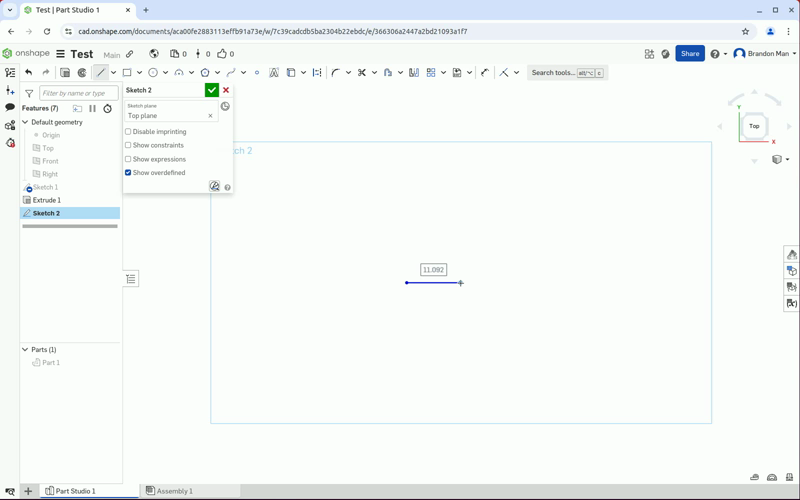
mouse_move(490, 282)
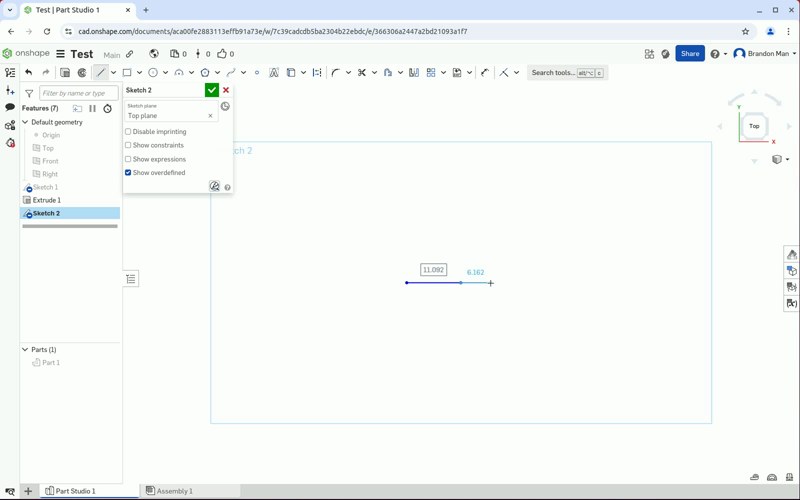
mouse_move(460, 288)
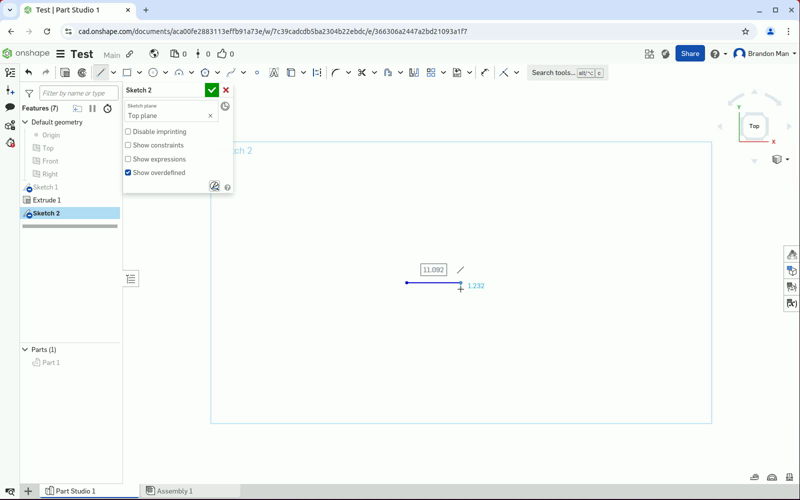
scroll(6)
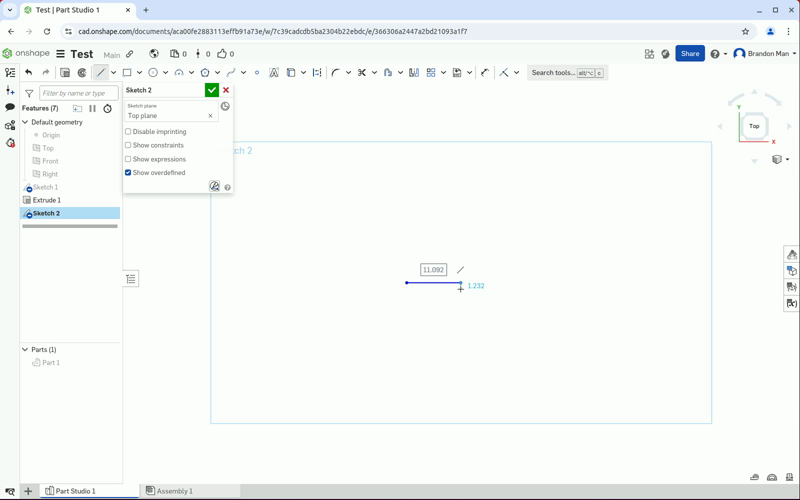
scroll(6)
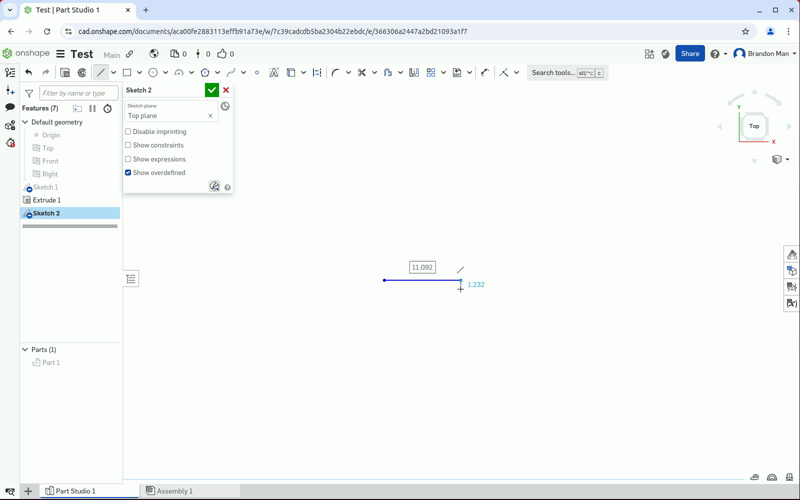
scroll(6)
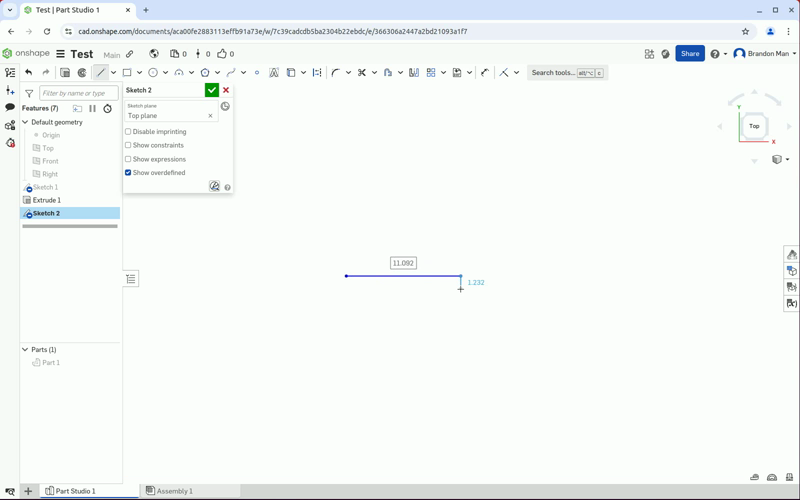
scroll(6)
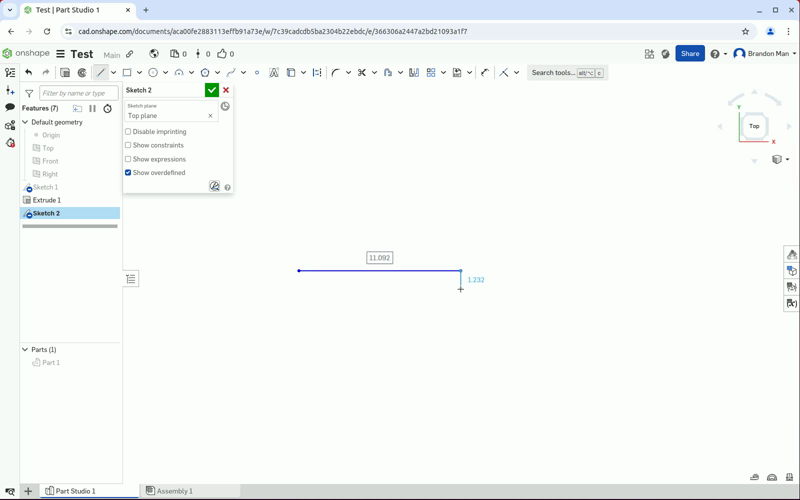
scroll(6)
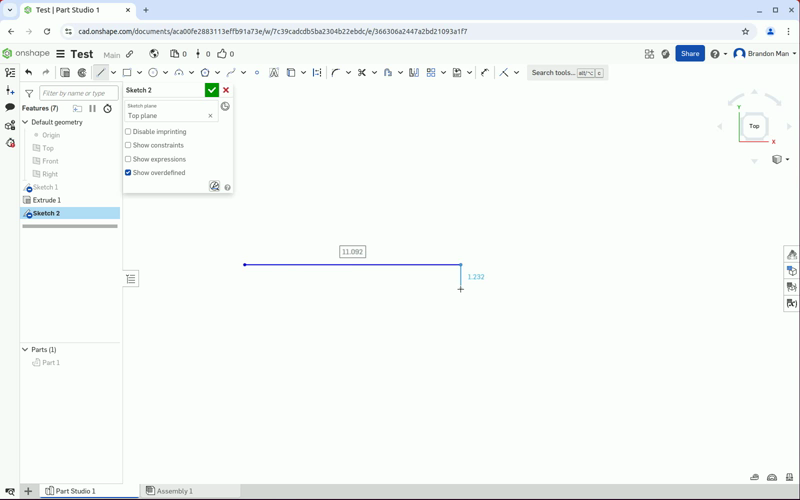
scroll(6)
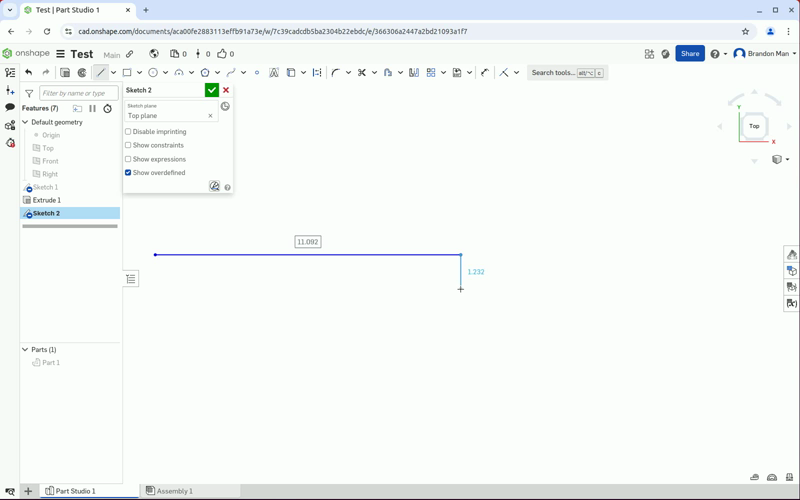
scroll(6)
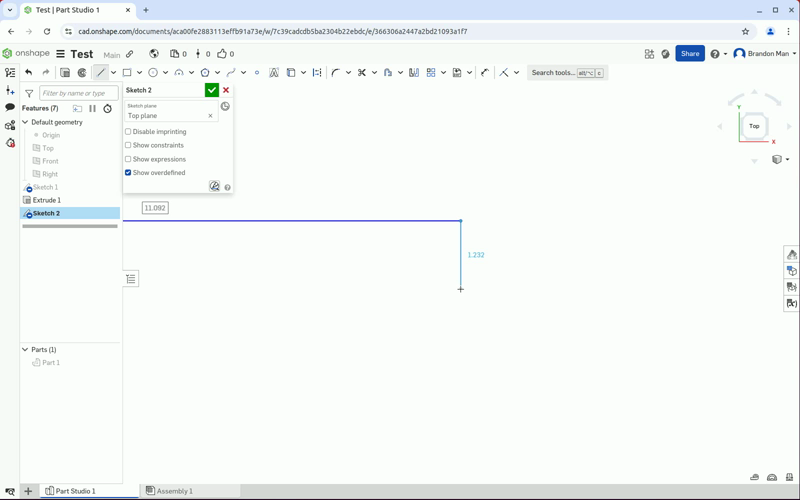
click(460, 288)
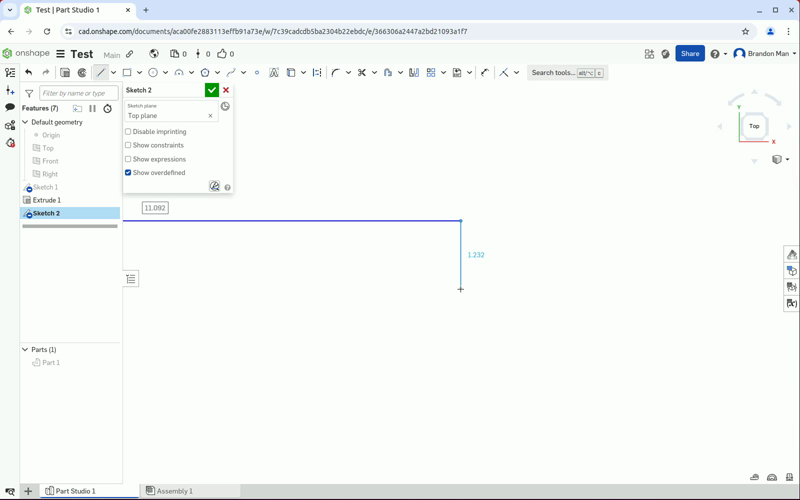
scroll(-6)
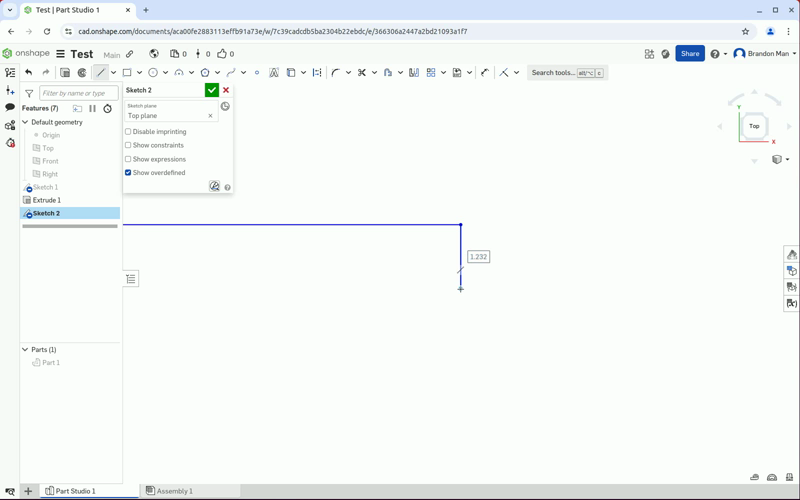
scroll(-6)
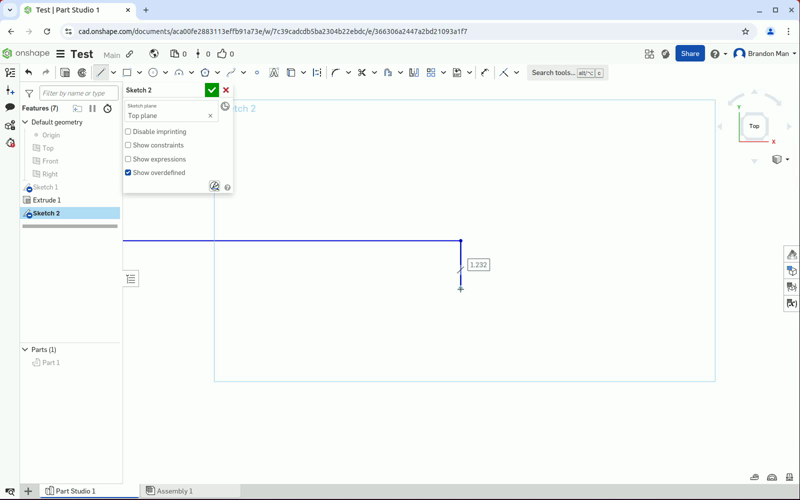
scroll(-6)
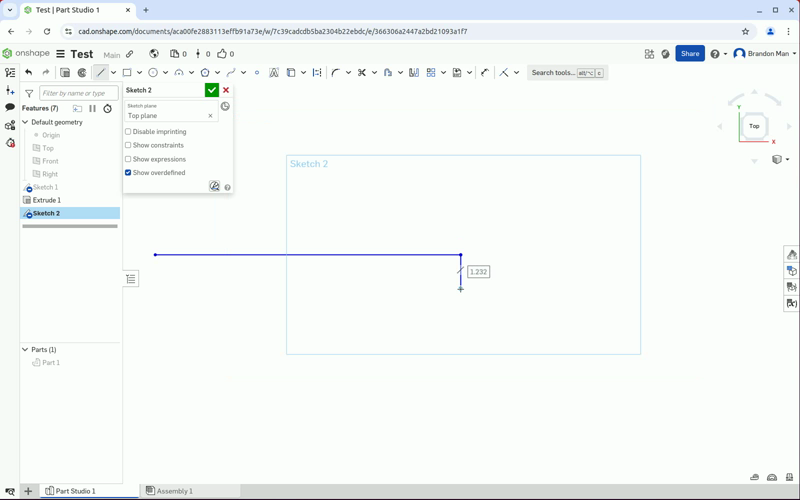
scroll(-6)
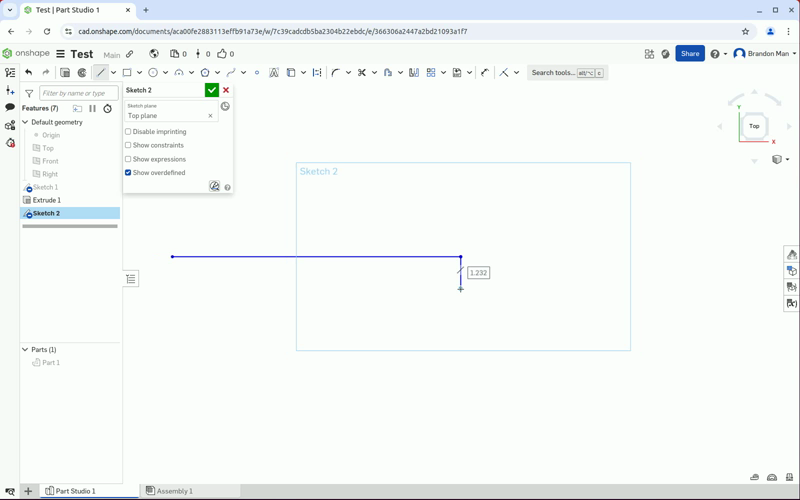
scroll(-6)
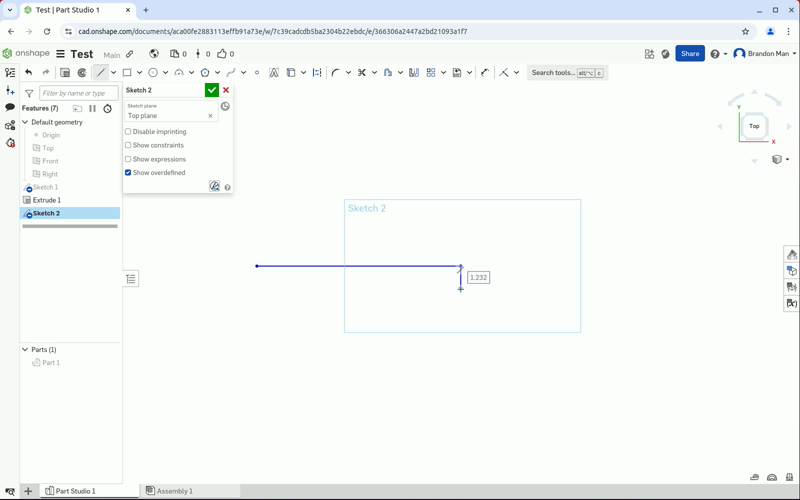
scroll(-6)
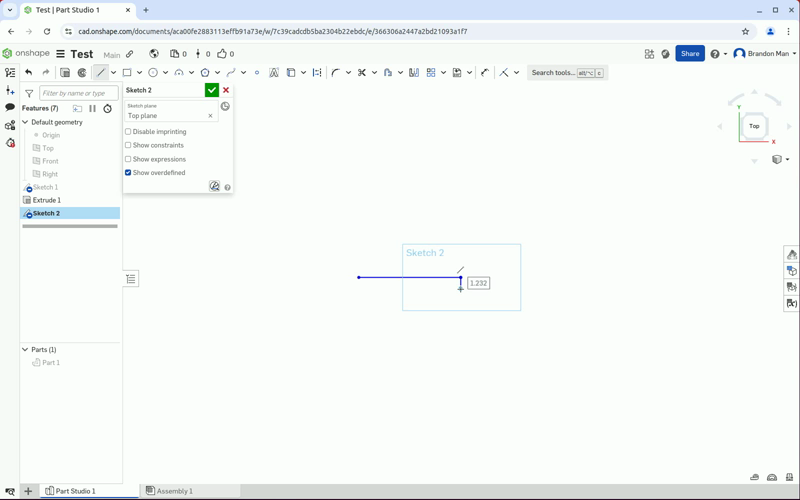
scroll(-6)
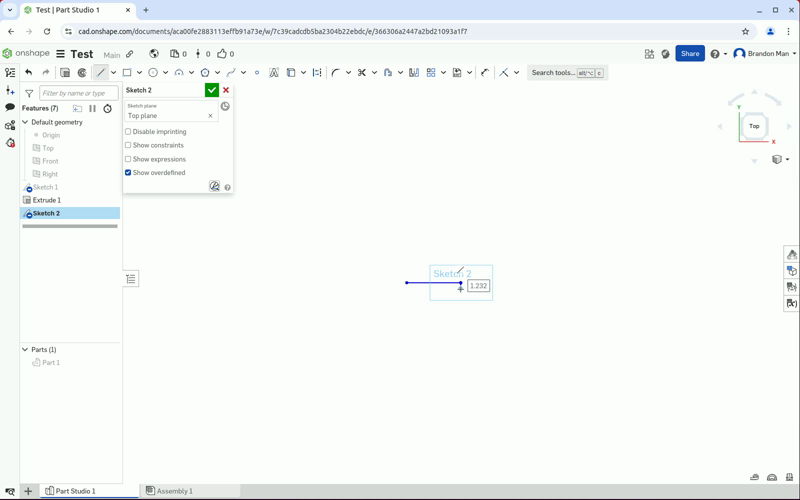
key_up(shift)
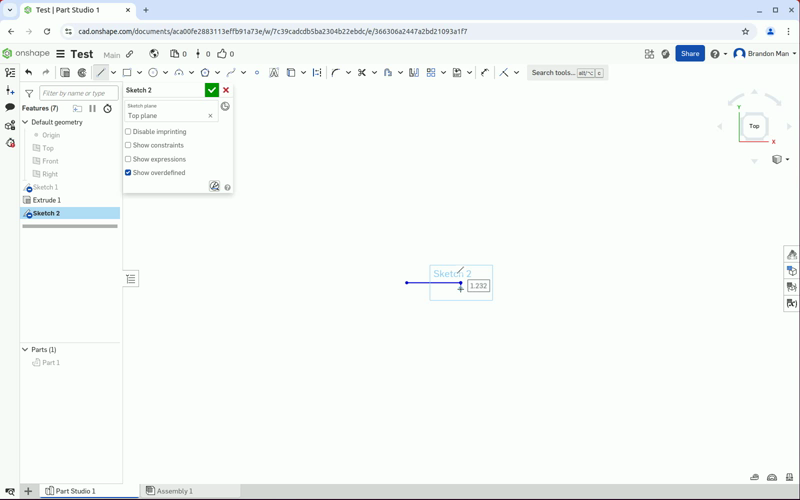
key_down(shift)
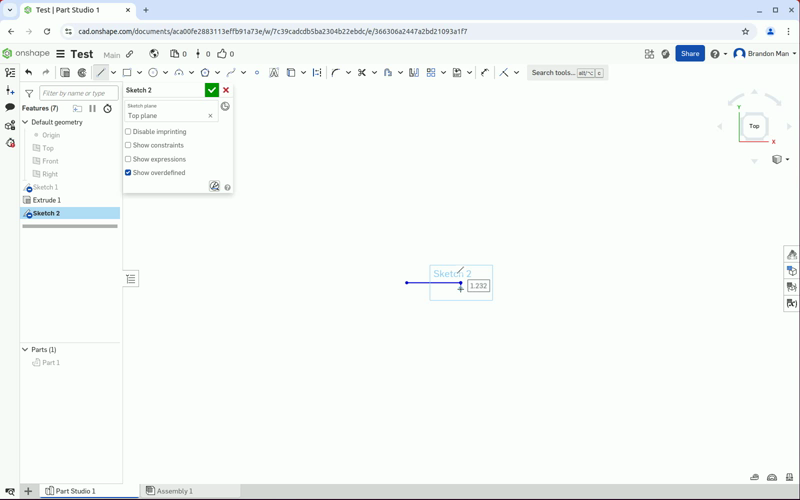
mouse_move(490, 288)
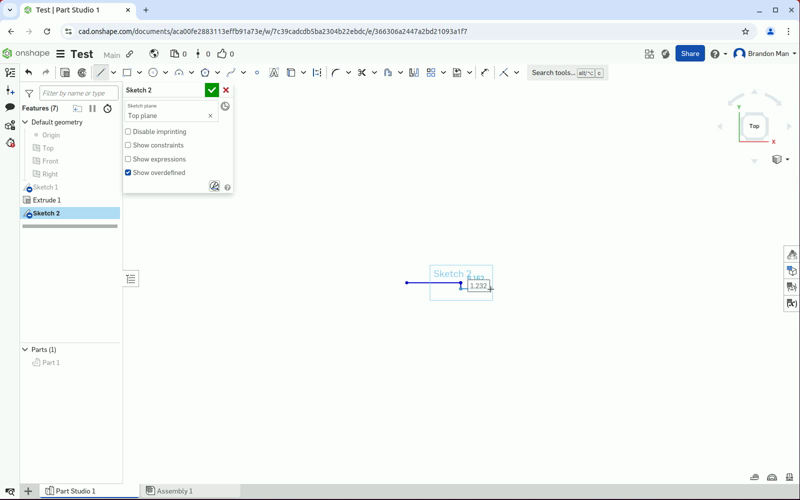
mouse_move(516, 288)
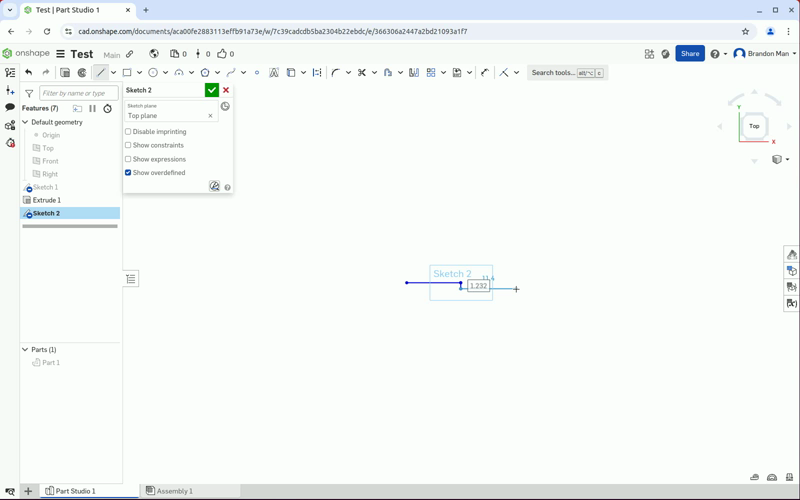
click(516, 288)
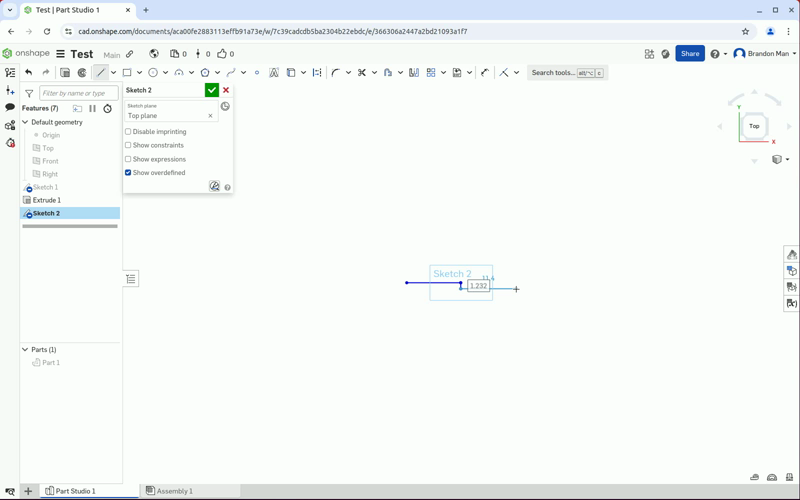
key_up(shift)
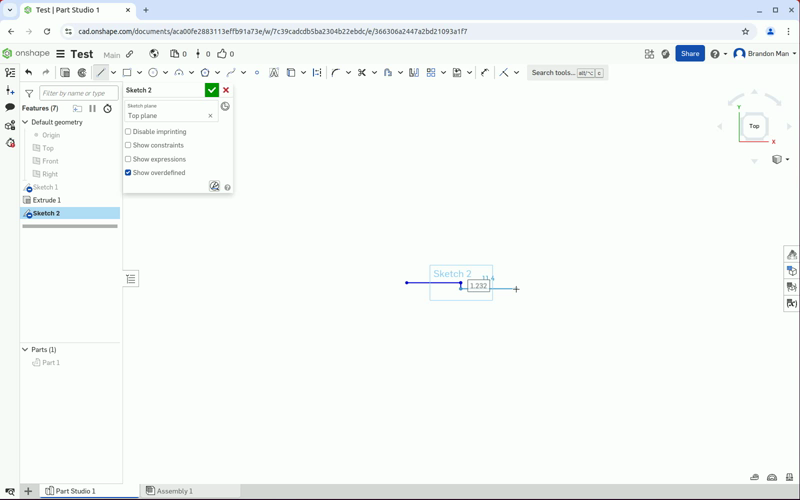
key_down(shift)
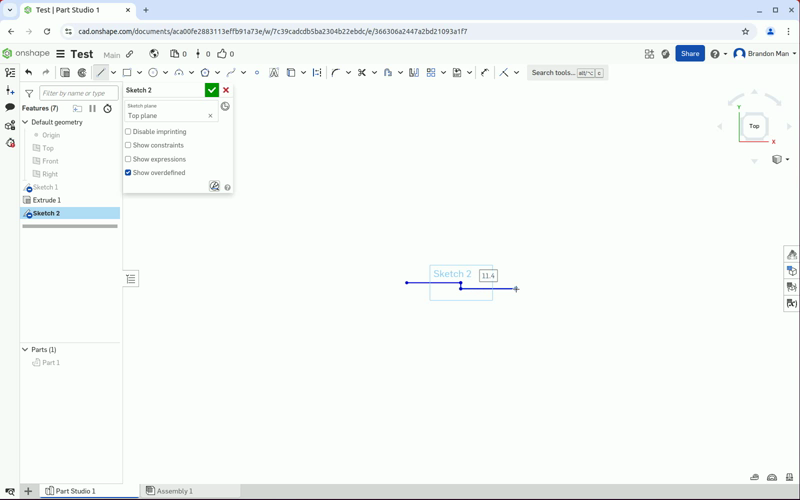
mouse_move(546, 288)
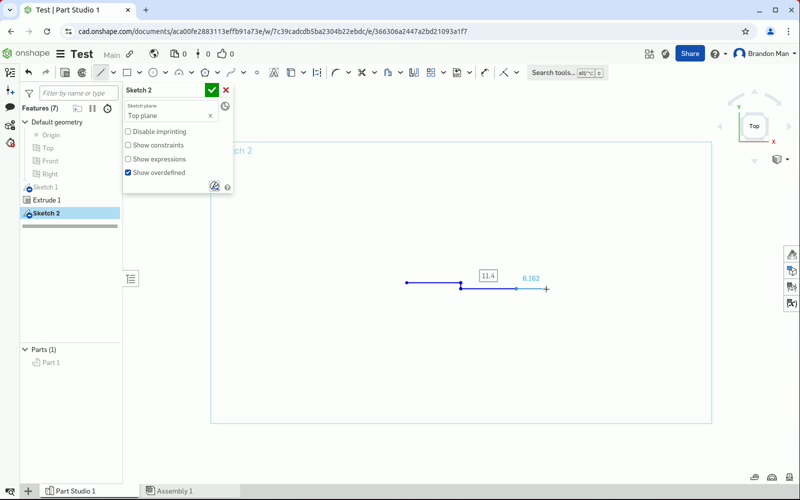
mouse_move(516, 260)
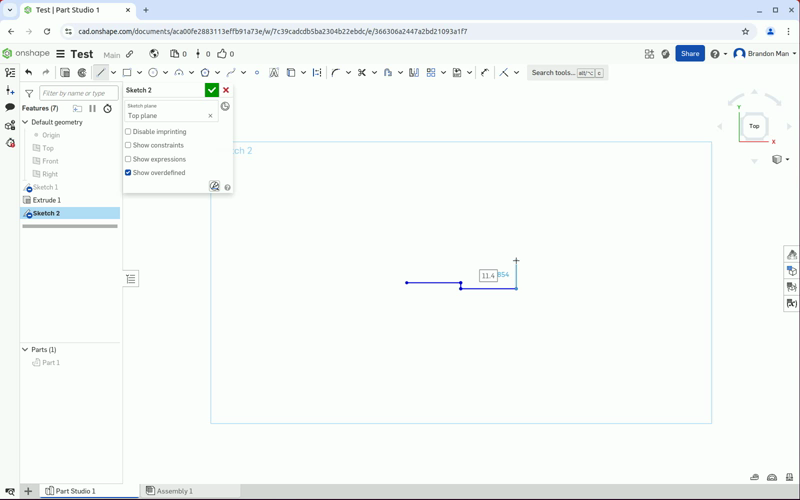
click(516, 260)
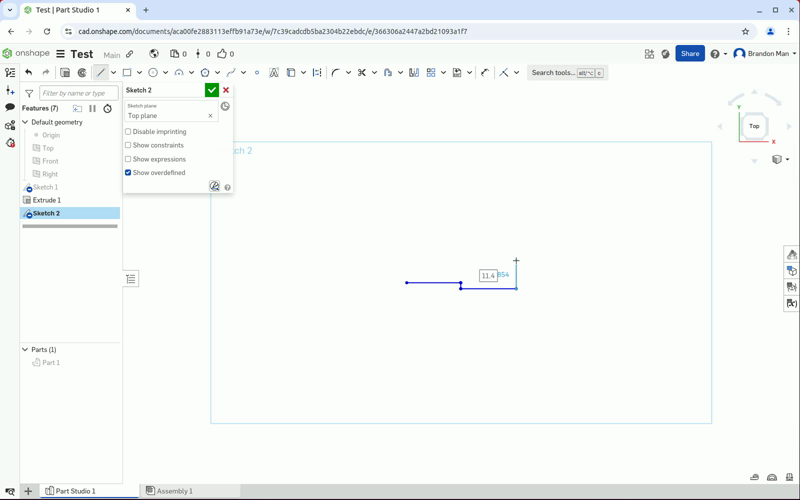
key_up(shift)
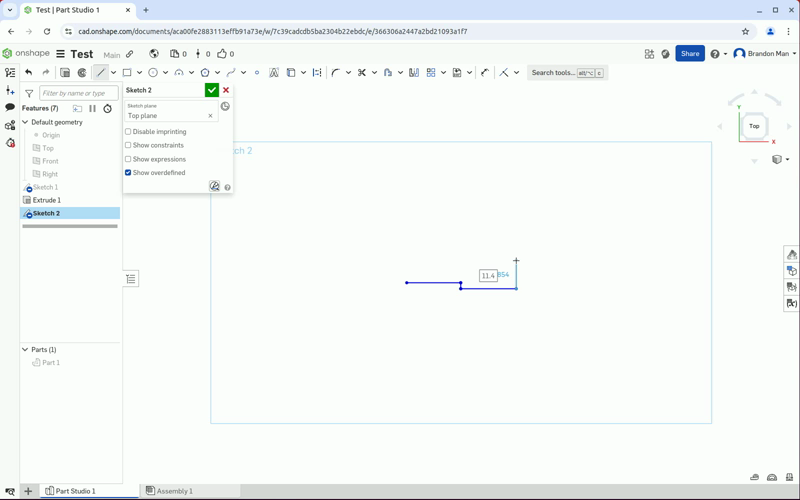
key_down(shift)
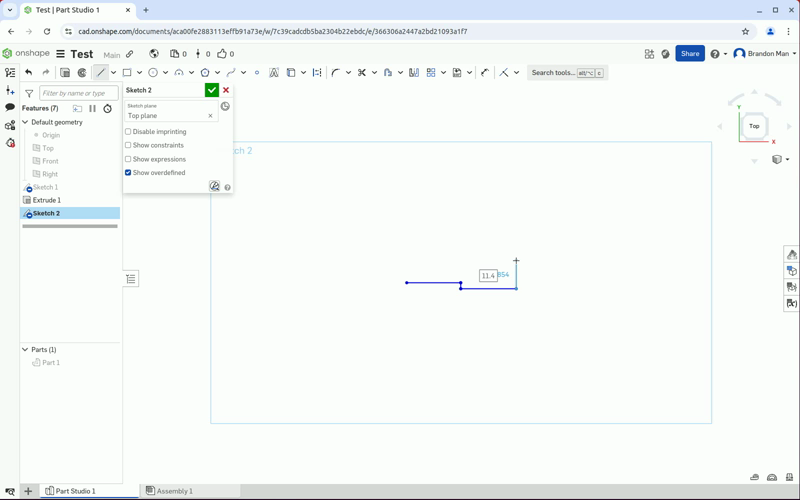
mouse_move(406, 260)
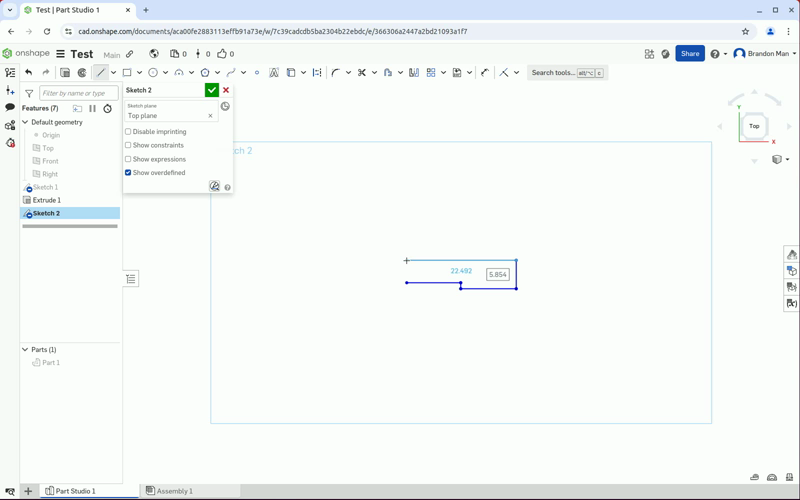
click(406, 260)
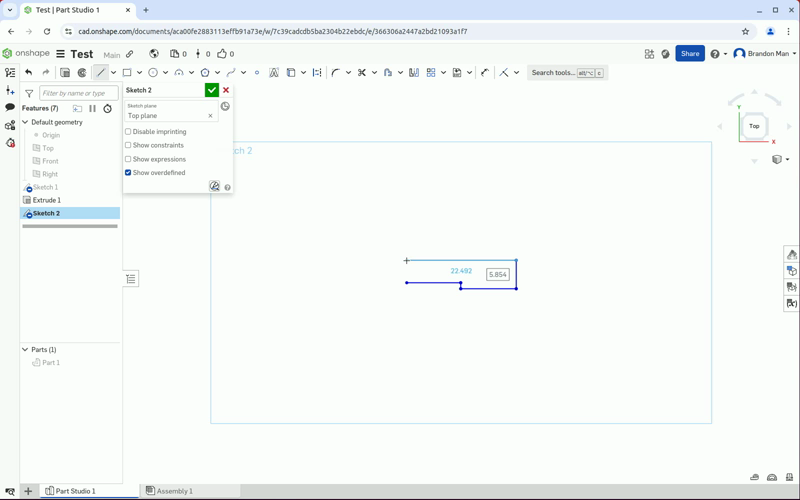
key_up(shift)
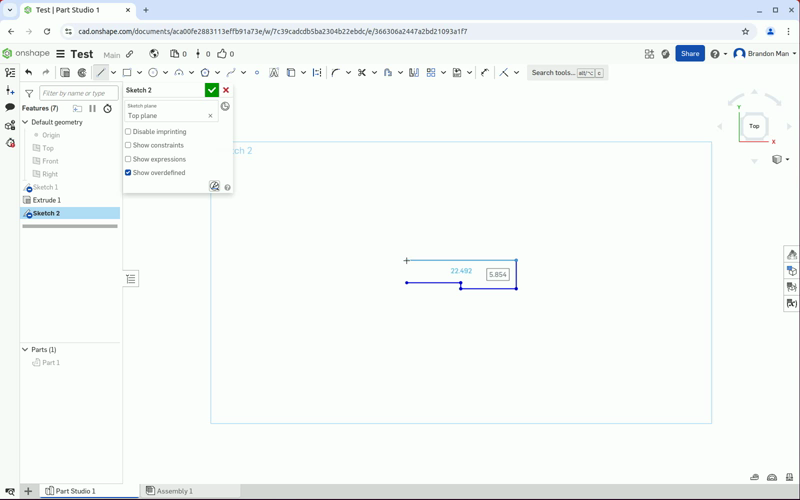
mouse_move(436, 260)
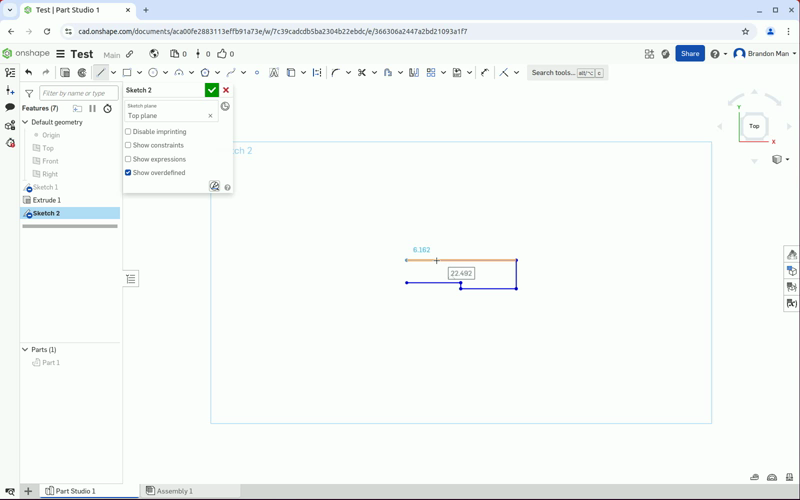
key_down(shift)
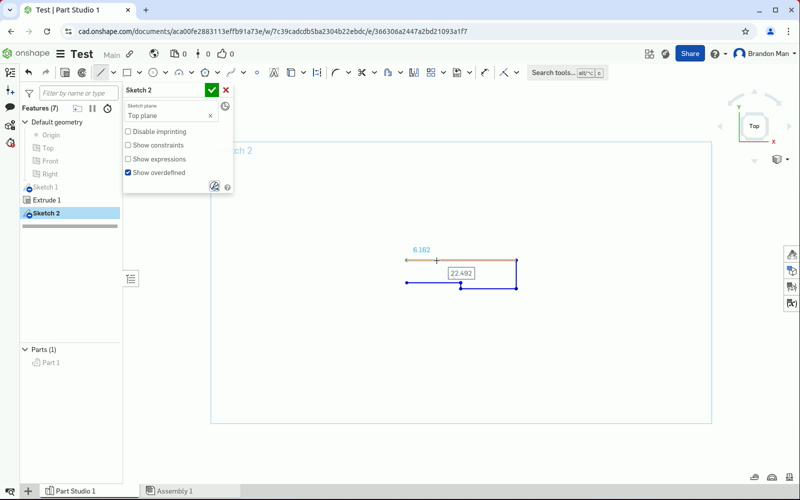
mouse_move(406, 282)
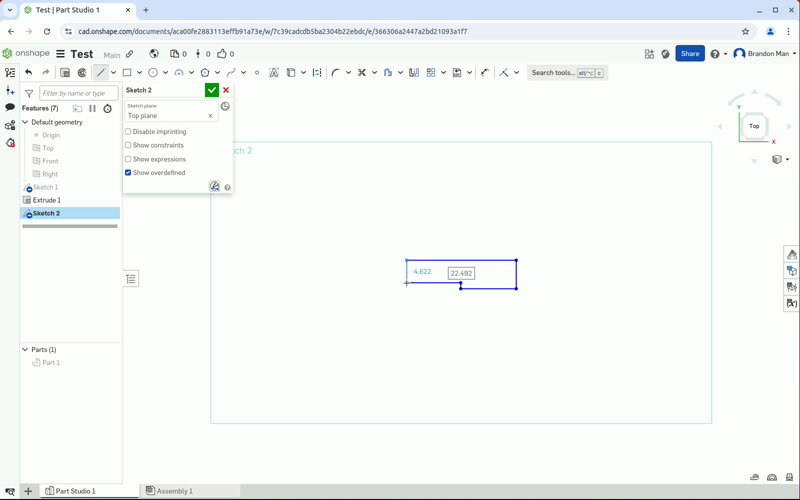
key_up(shift)
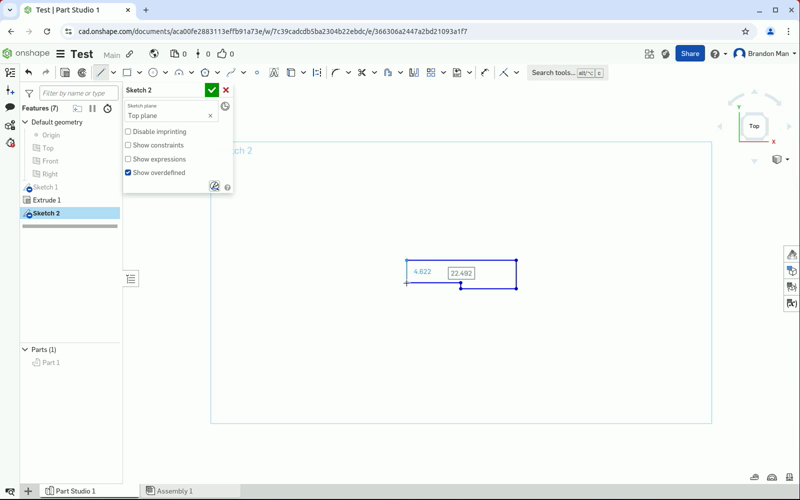
click(406, 282)
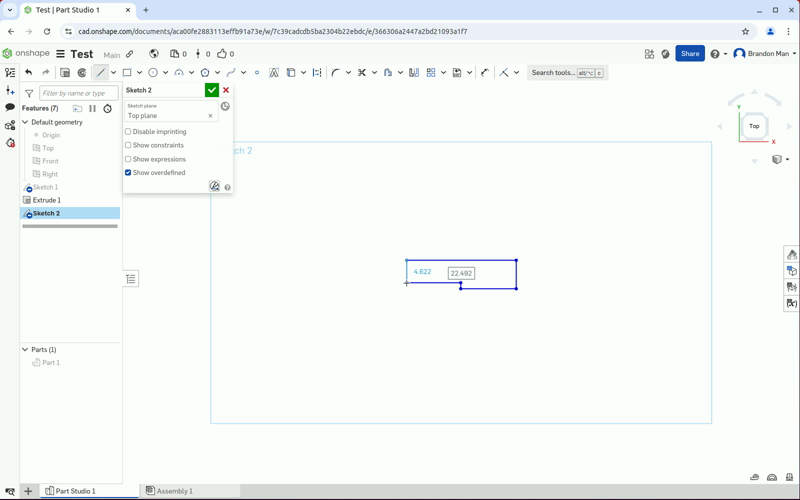
key(esc)
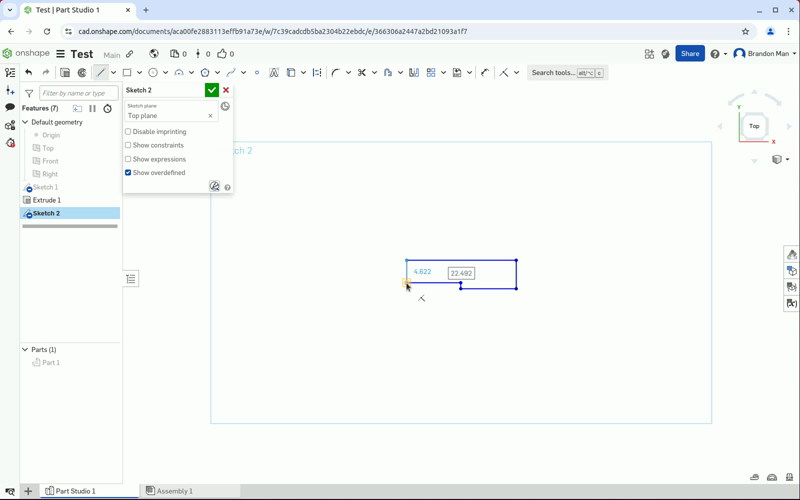
mouse_move(436, 264)
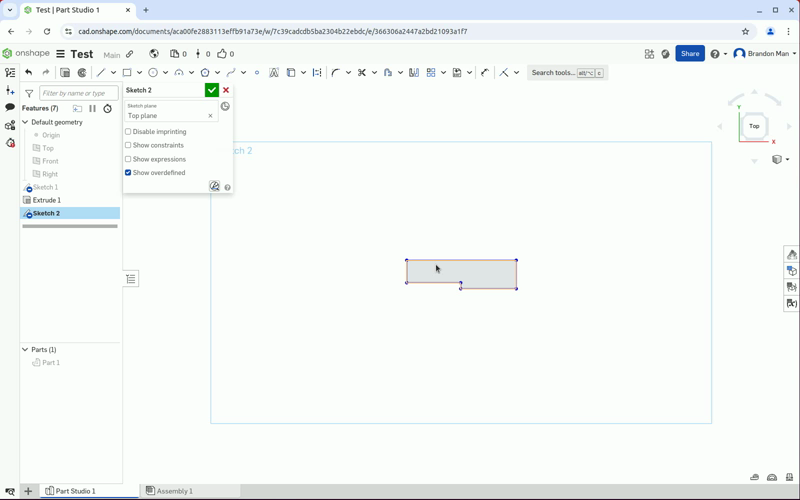
click(436, 264)
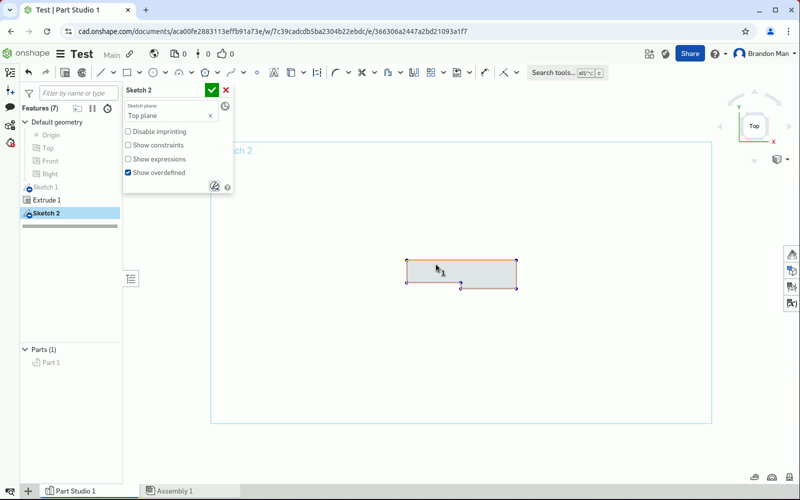
mouse_move(73, 352)
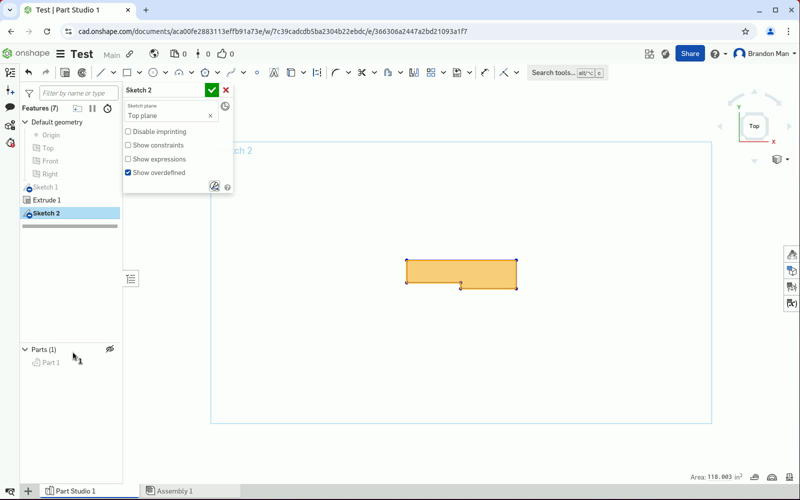
key(shift+y)
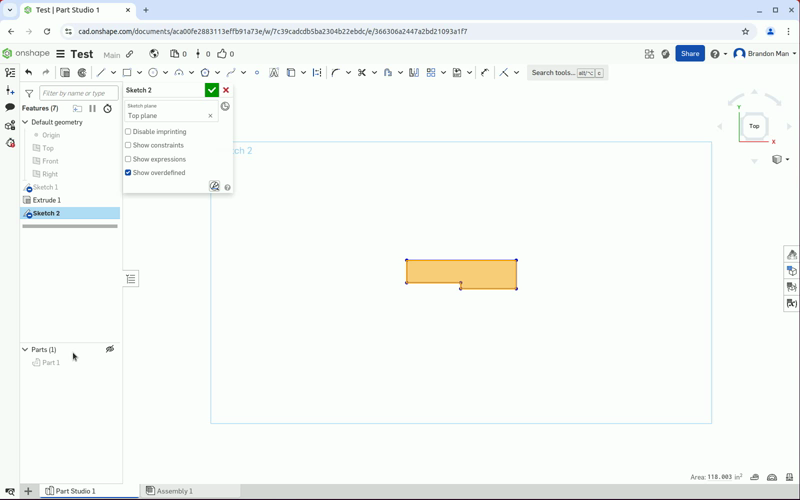
key(shift+e)
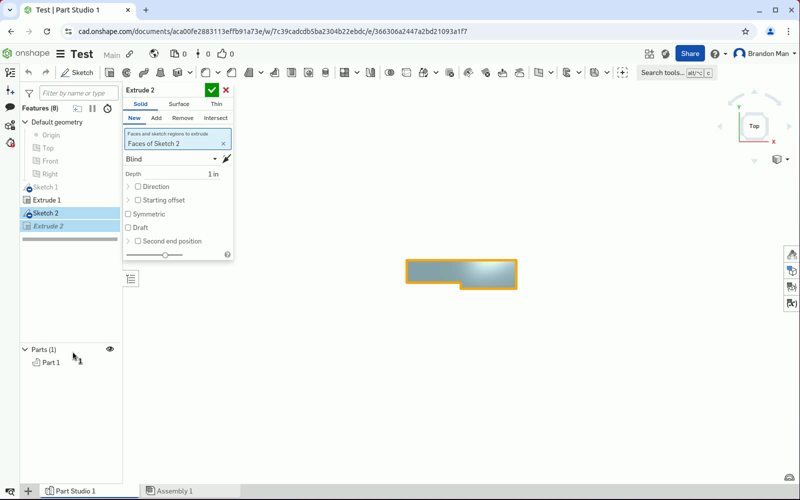
mouse_move(143, 106)
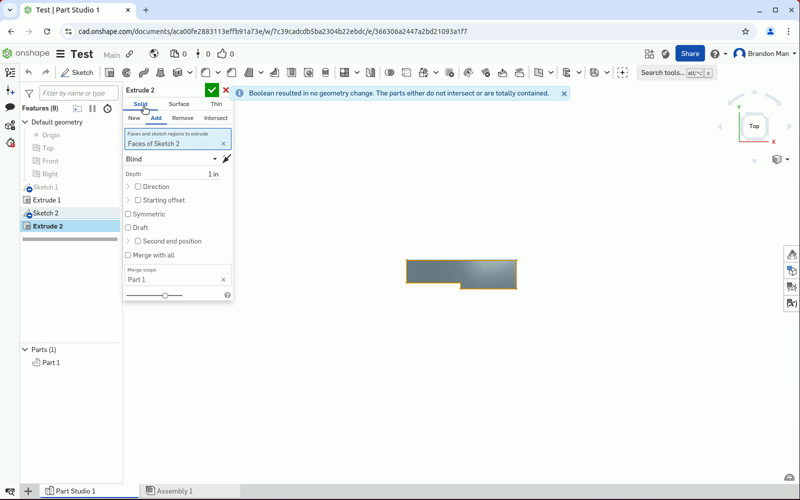
click(143, 106)
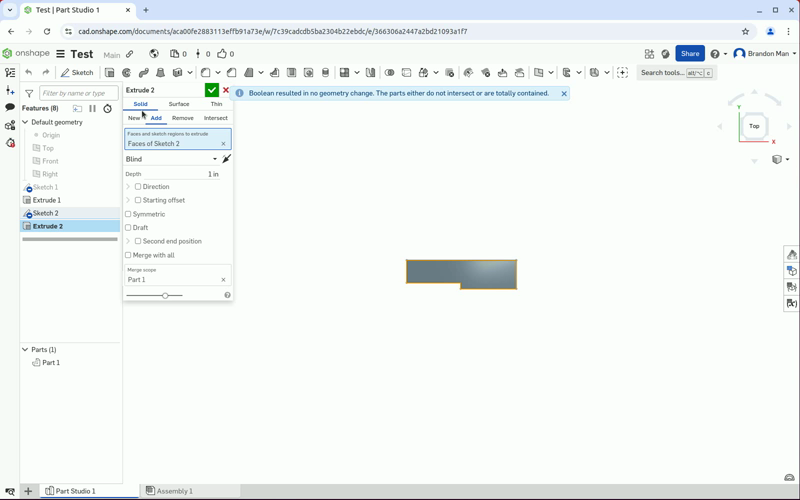
mouse_move(137, 120)
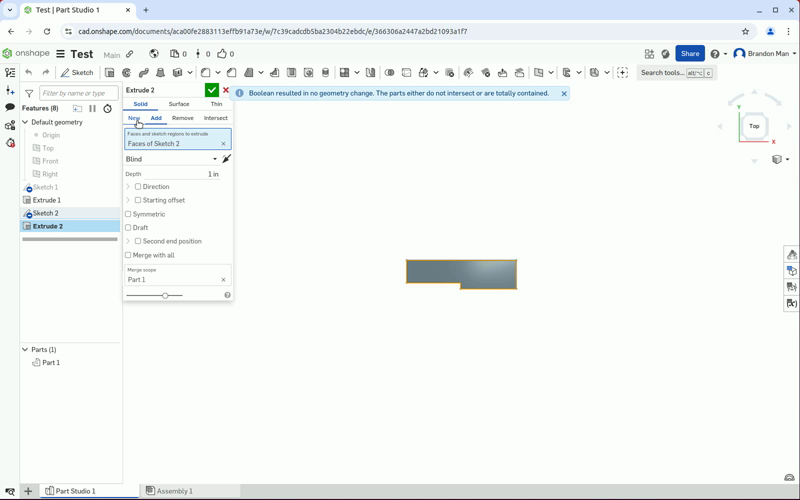
click(137, 120)
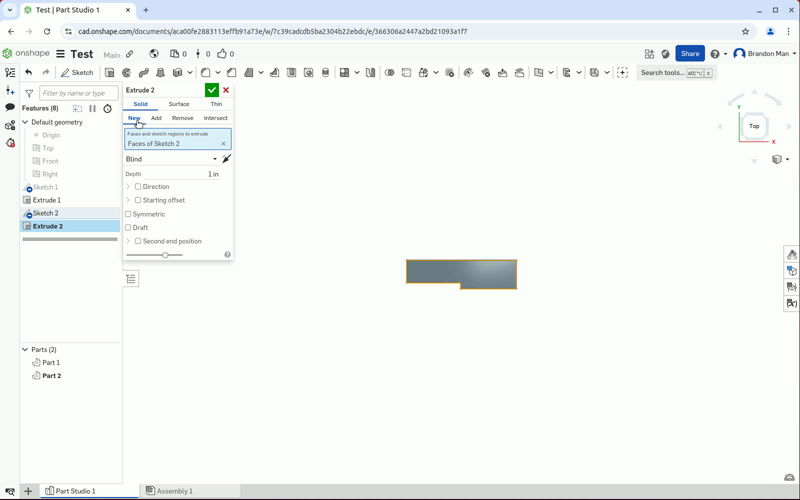
key(tab, 4)
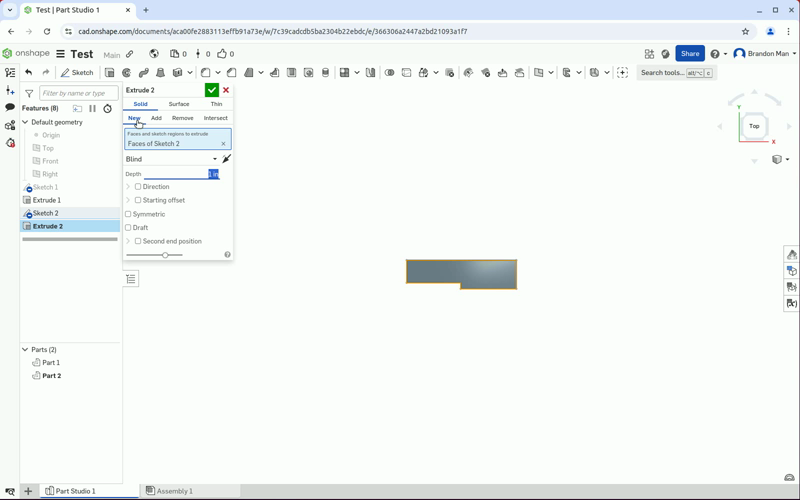
text(6.258)
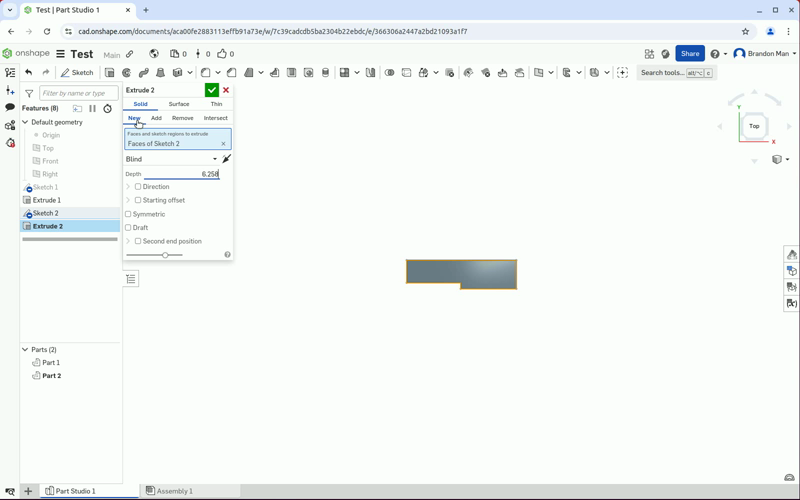
key(enter)
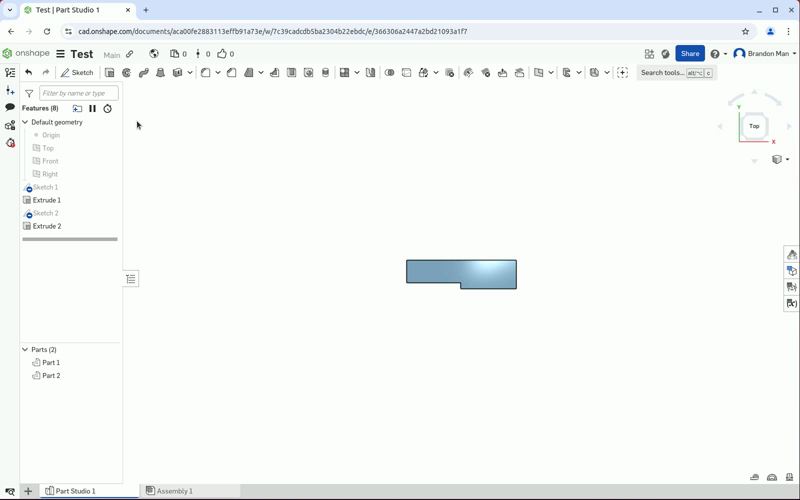
key(shift+h)
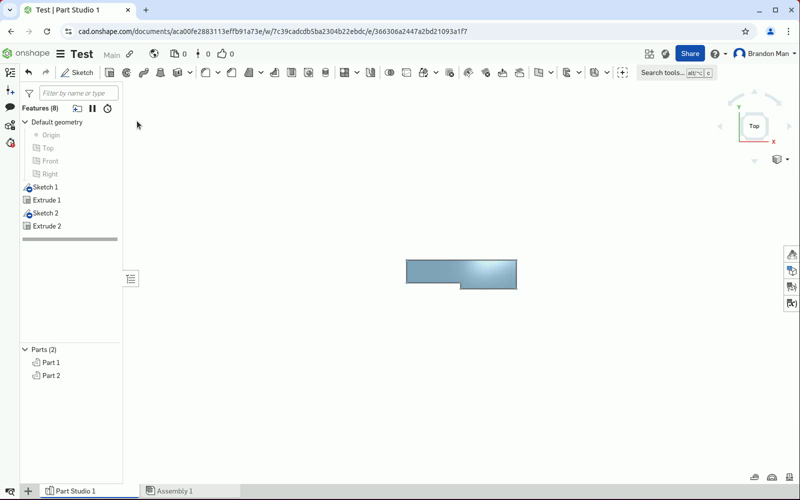
key(shift+h)
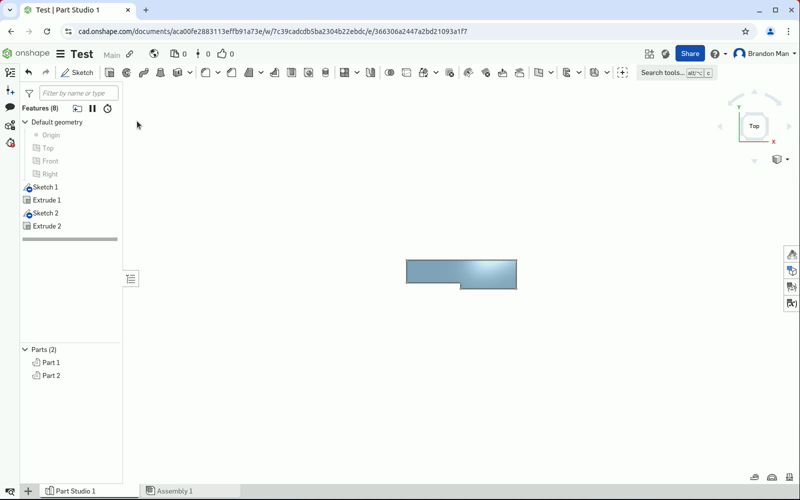
key(shift+7)
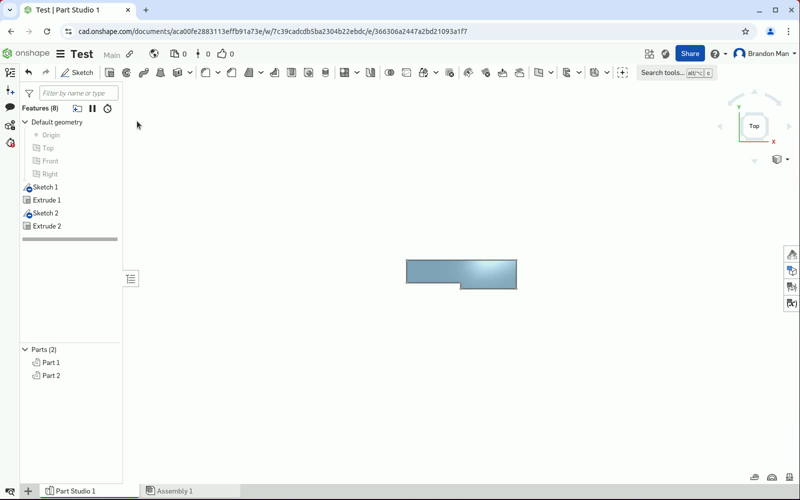
key(up, 3)
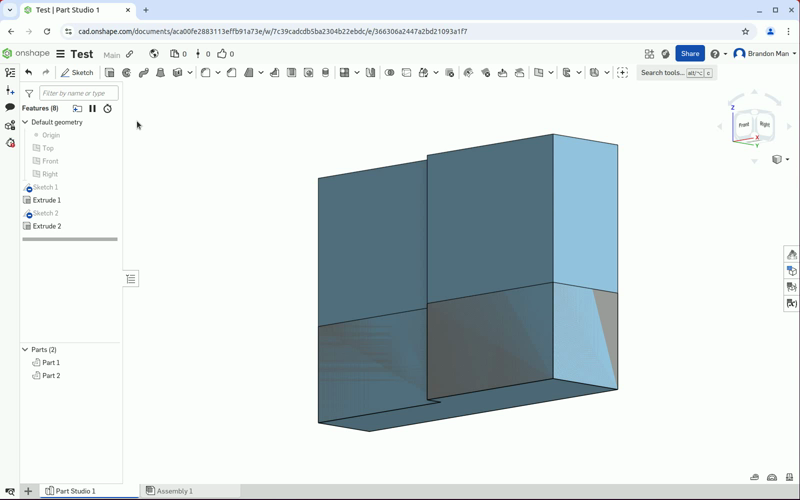
key(left, 3)
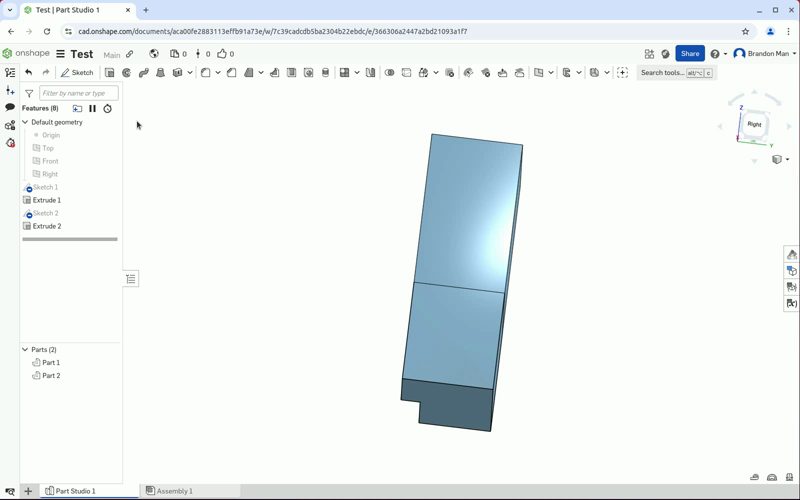
key(right, 3)
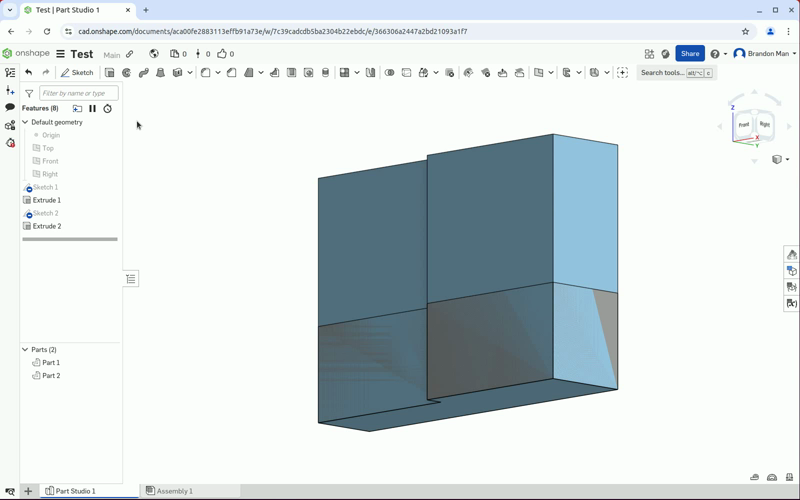
key(down, 3)
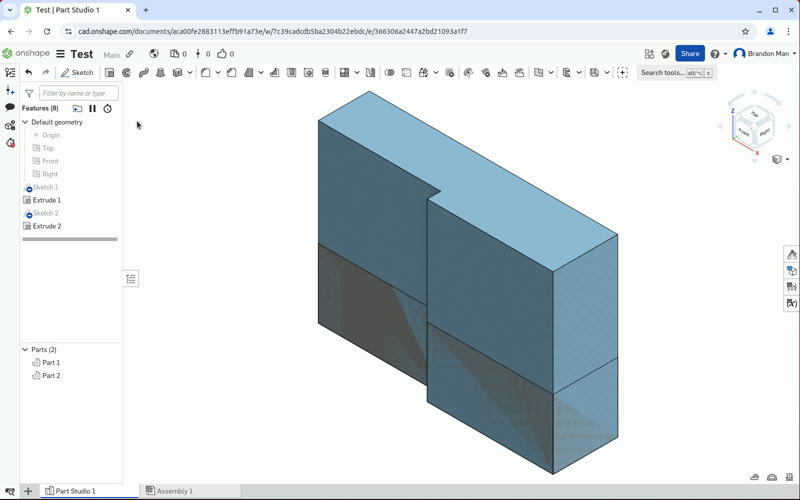
mouse_move(73, 189)
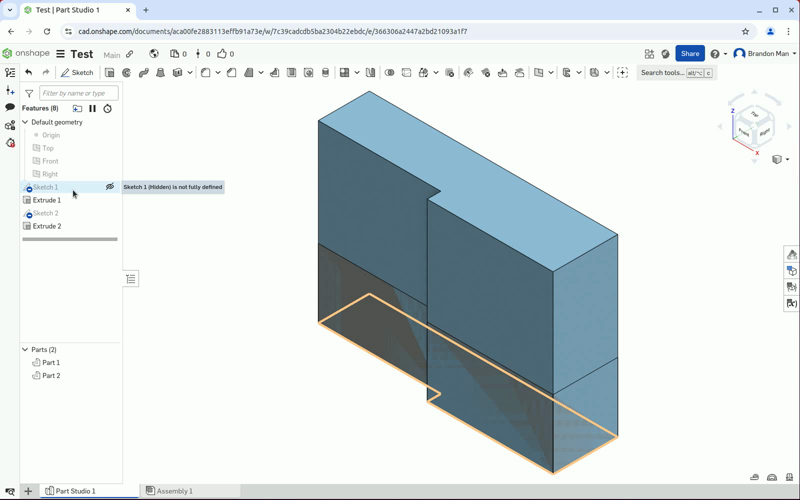
click(73, 189)